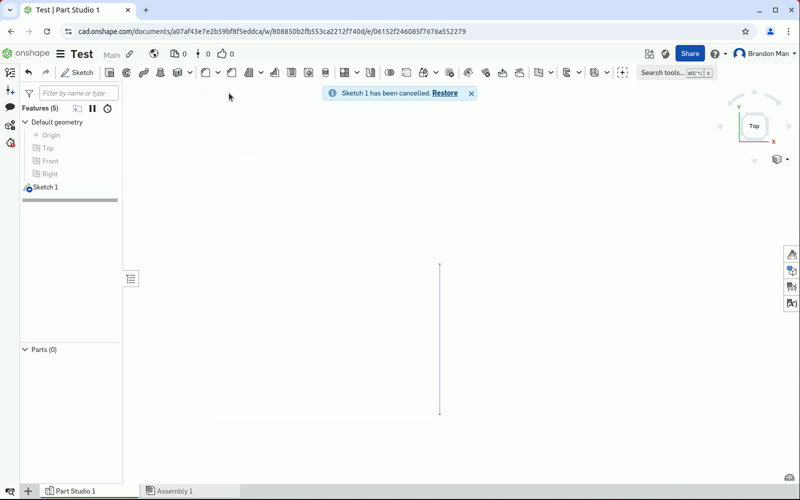
key(shift+h)
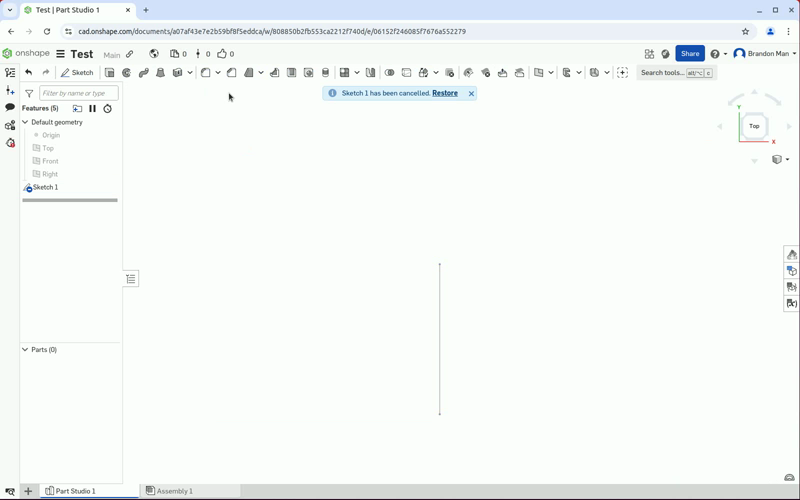
key(shift+s)
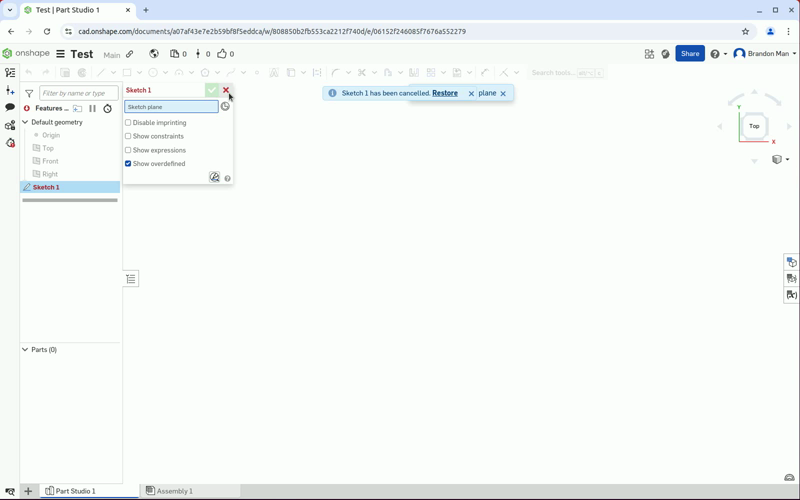
mouse_move(73, 150)
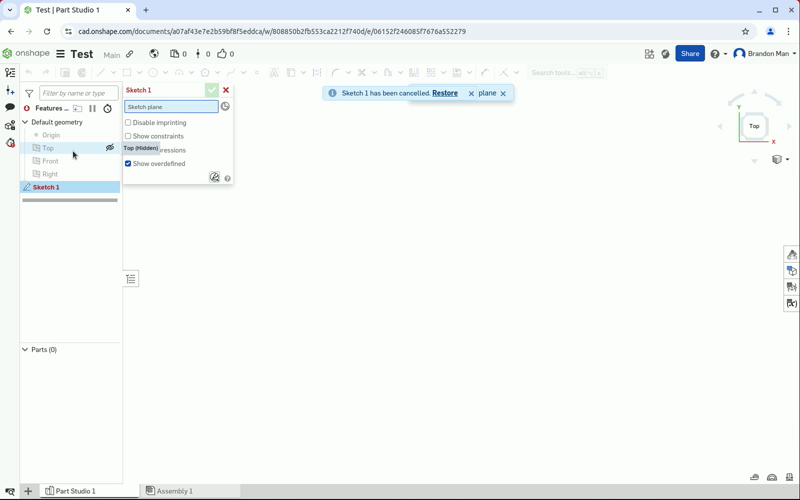
click(73, 150)
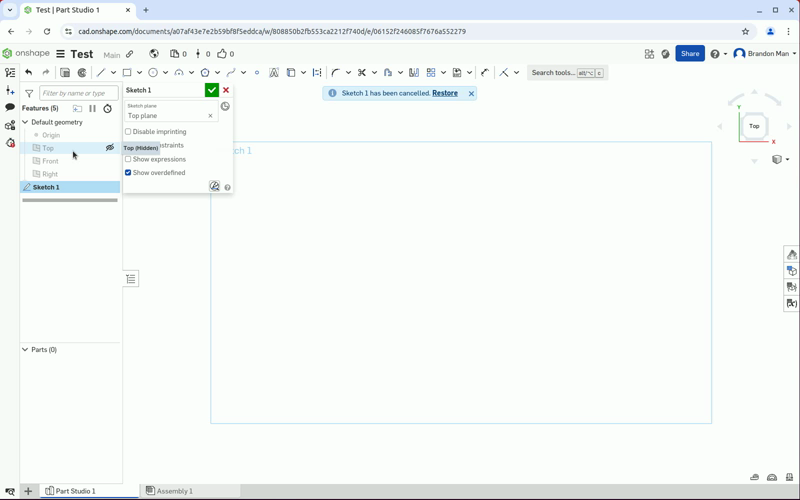
mouse_move(73, 352)
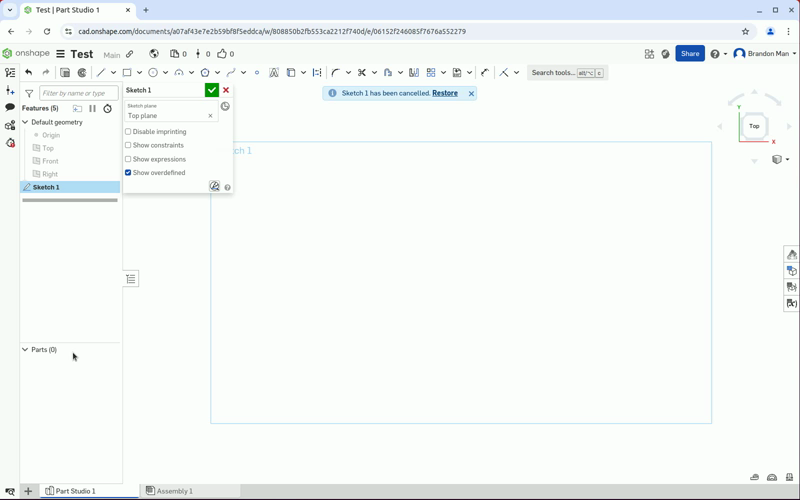
key(y)
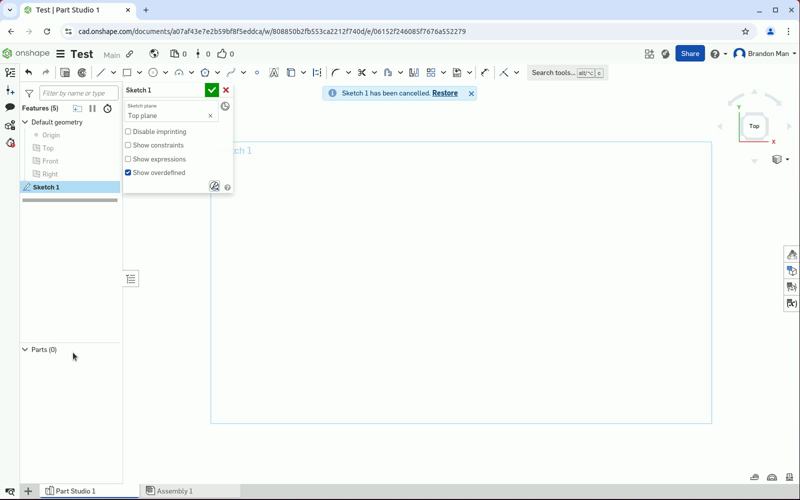
key(l)
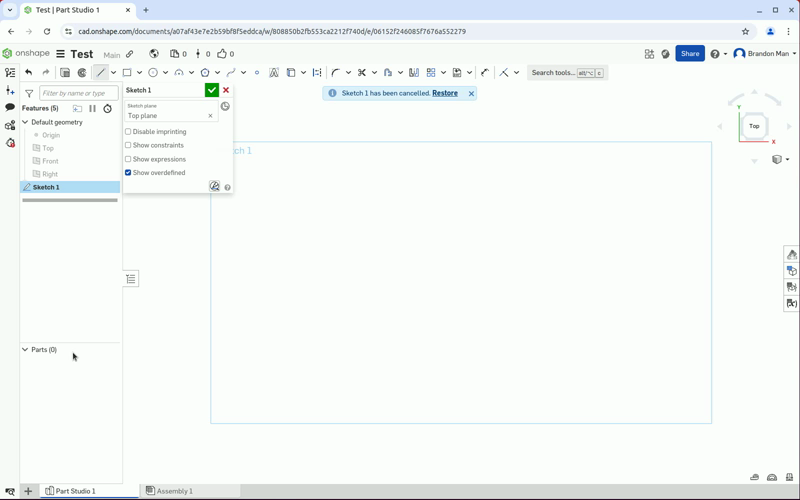
key_down(shift)
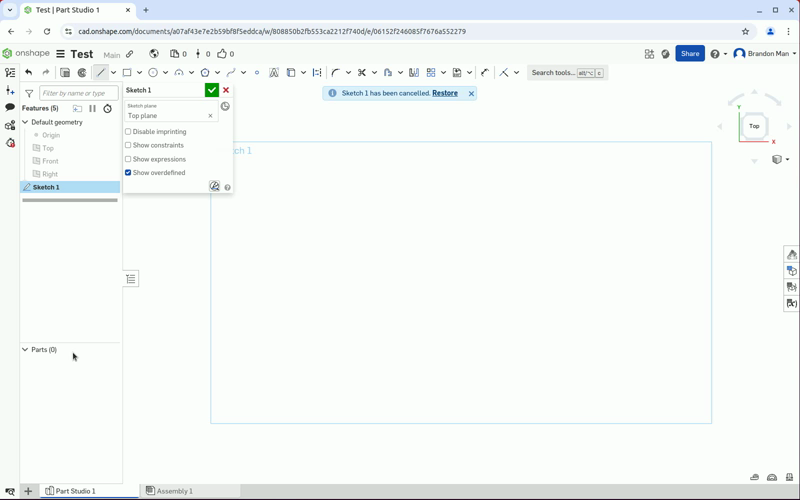
mouse_move(460, 282)
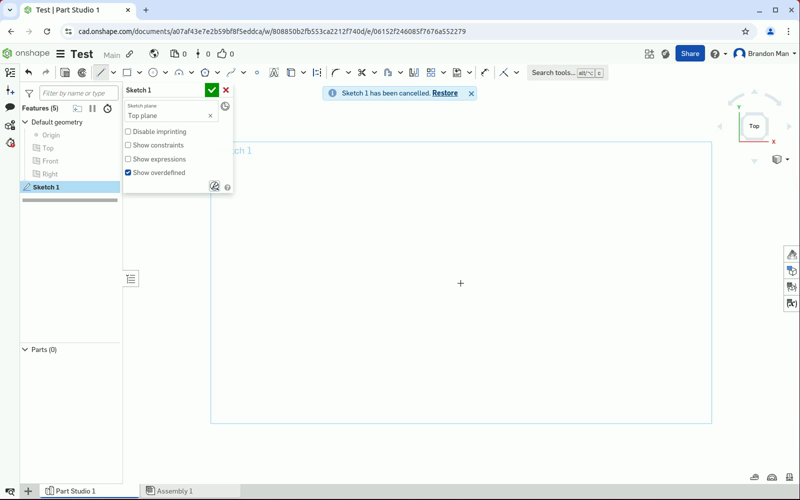
click(460, 282)
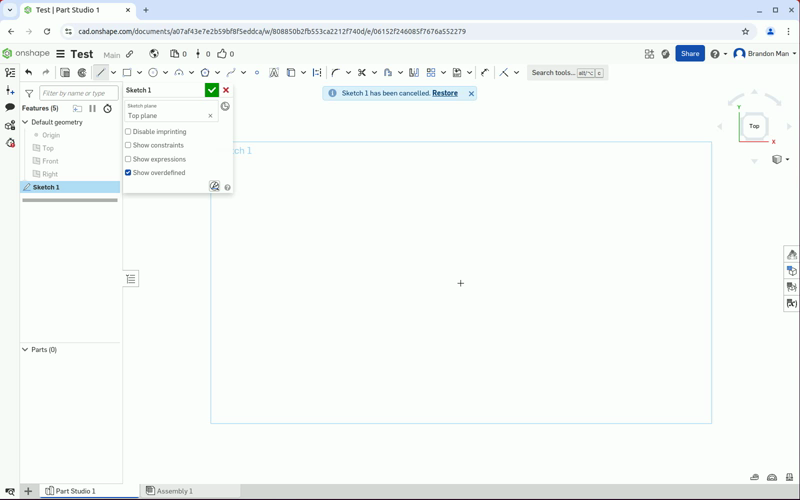
key_up(shift)
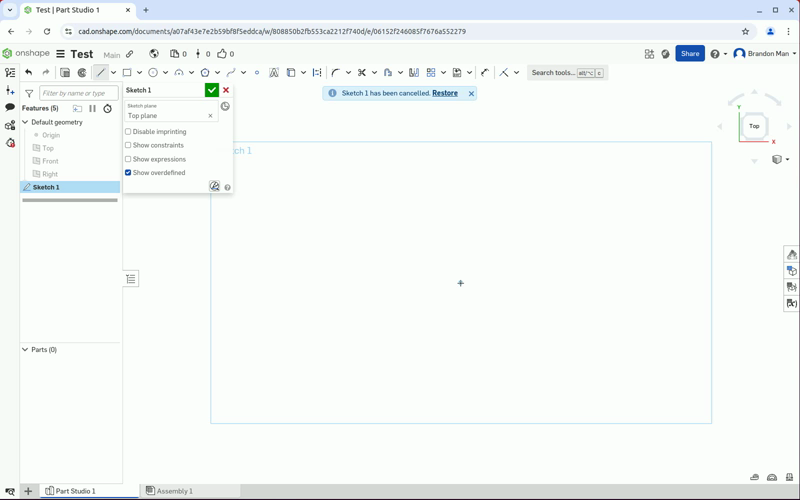
key_down(shift)
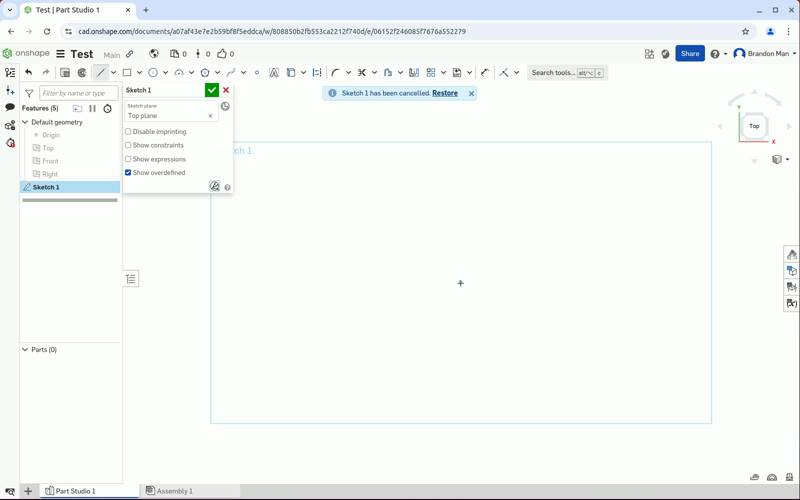
mouse_move(573, 282)
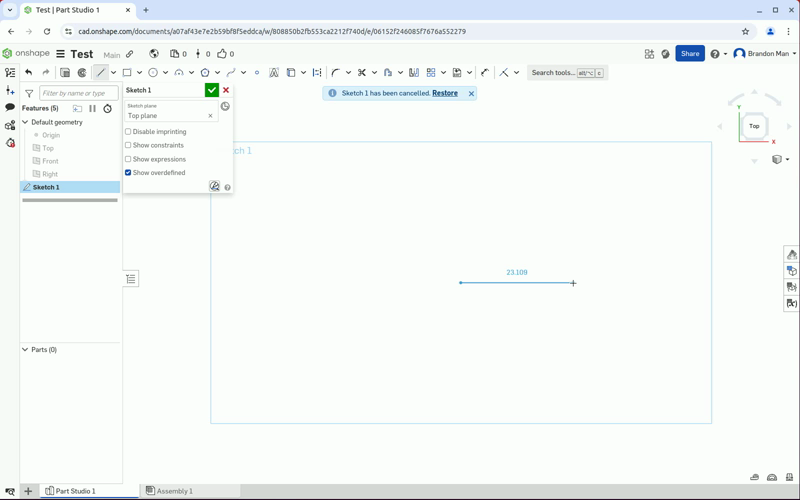
click(573, 282)
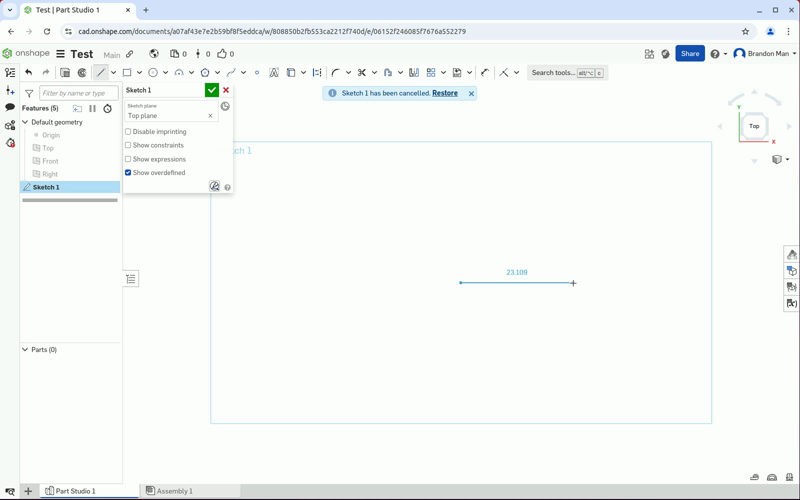
key_up(shift)
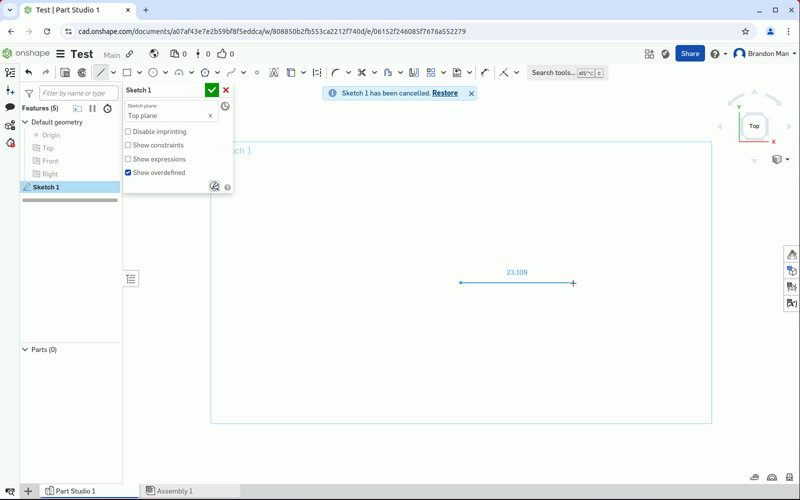
key_down(shift)
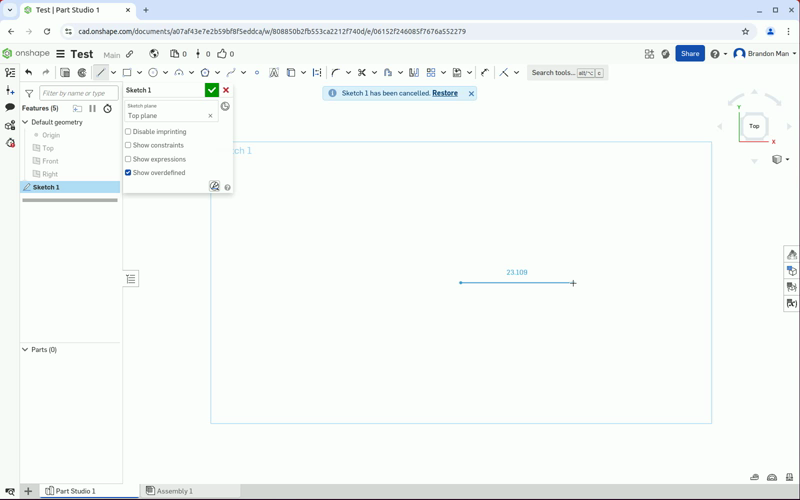
mouse_move(589, 282)
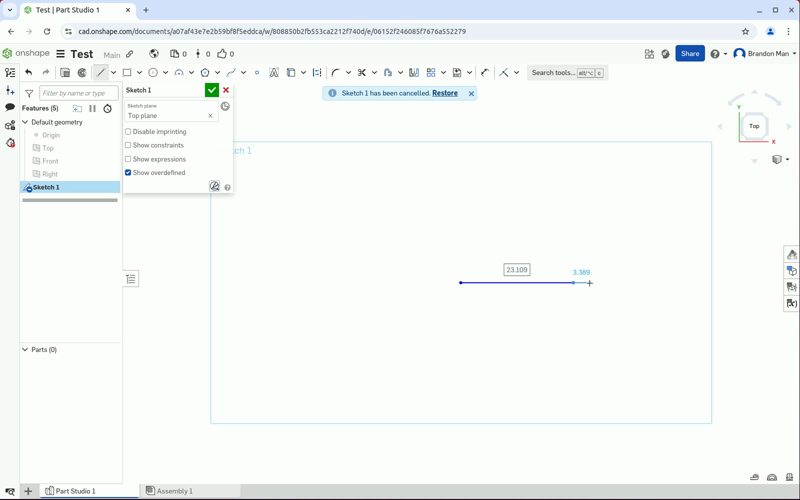
mouse_move(573, 226)
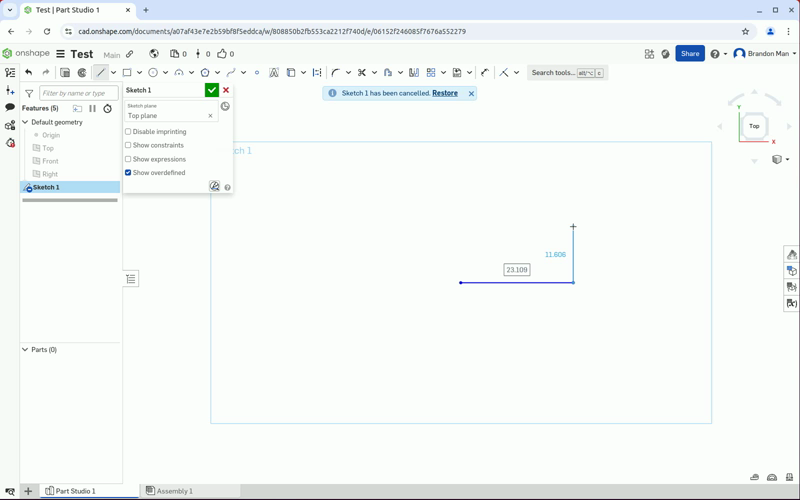
click(573, 226)
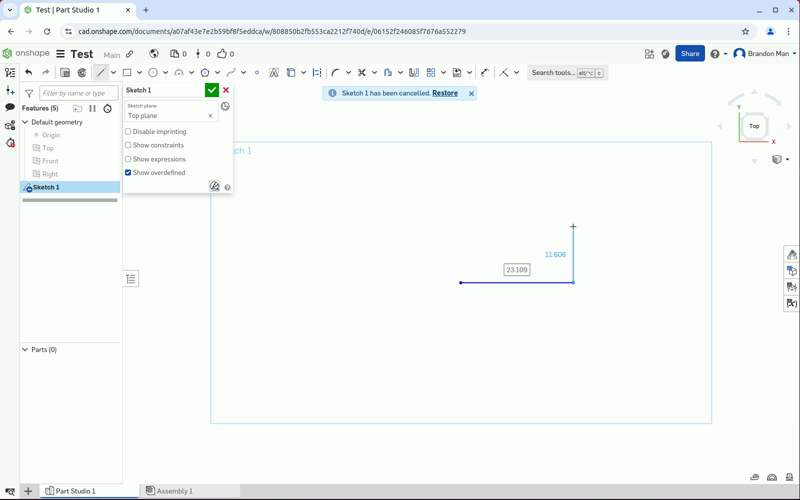
key_up(shift)
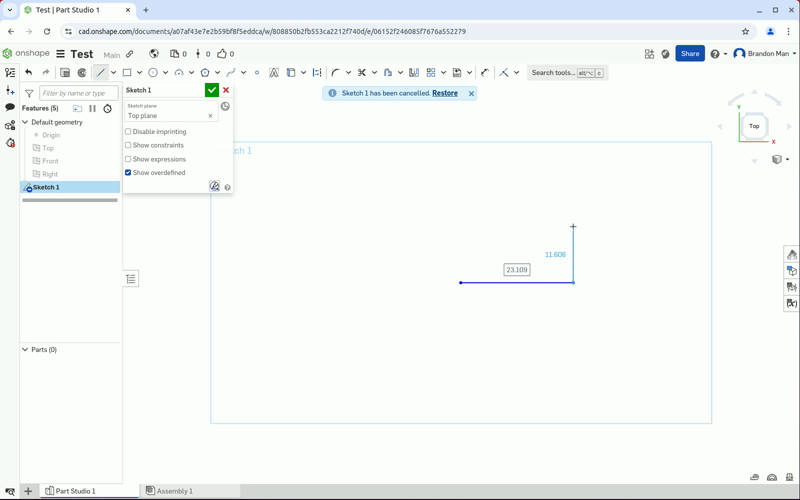
key_down(shift)
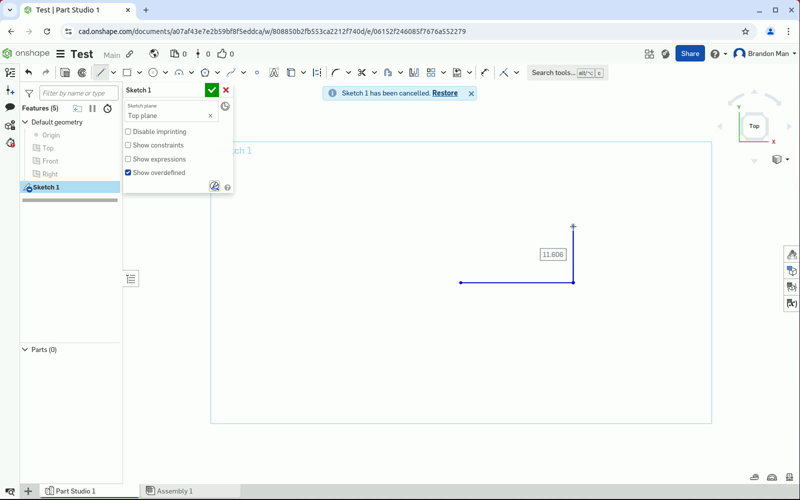
mouse_move(460, 226)
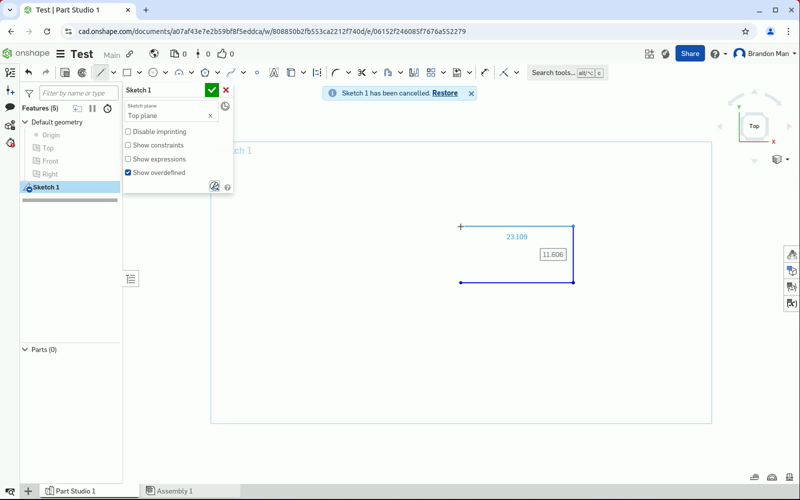
click(460, 226)
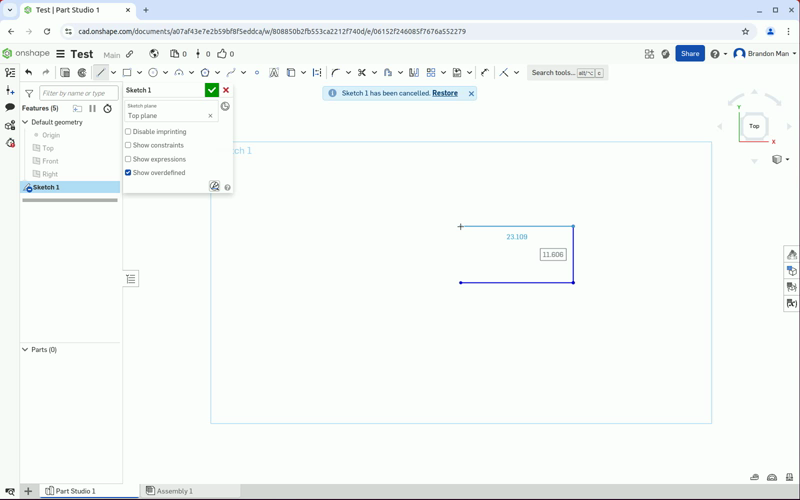
key_up(shift)
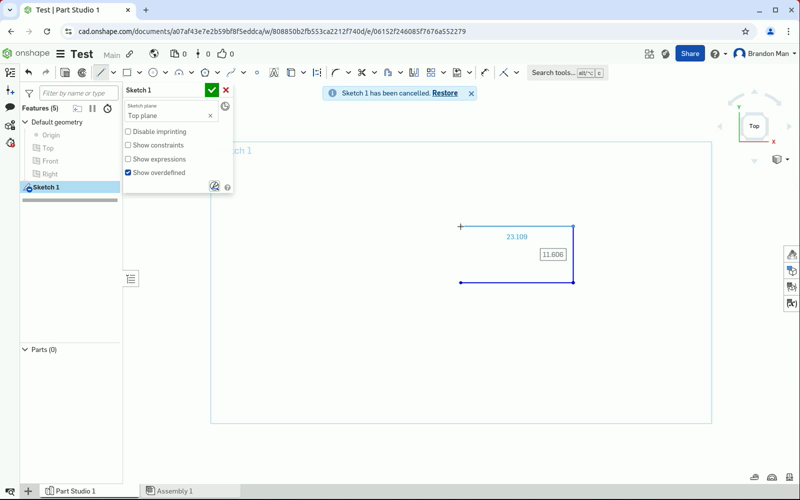
mouse_move(490, 226)
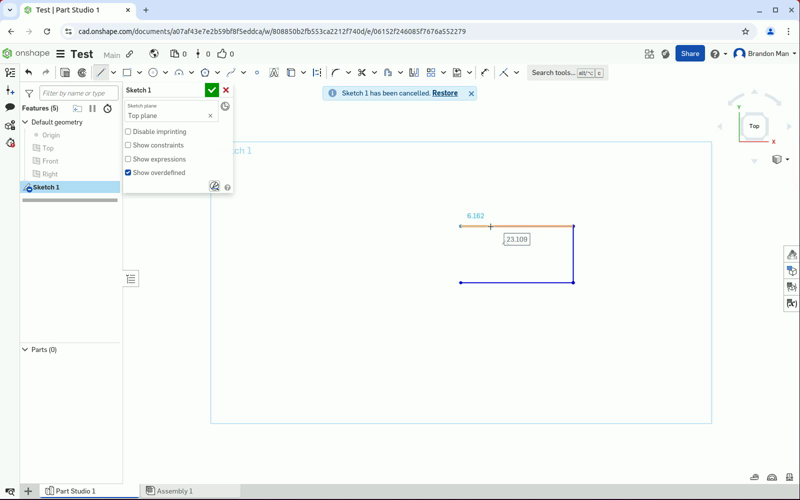
key_down(shift)
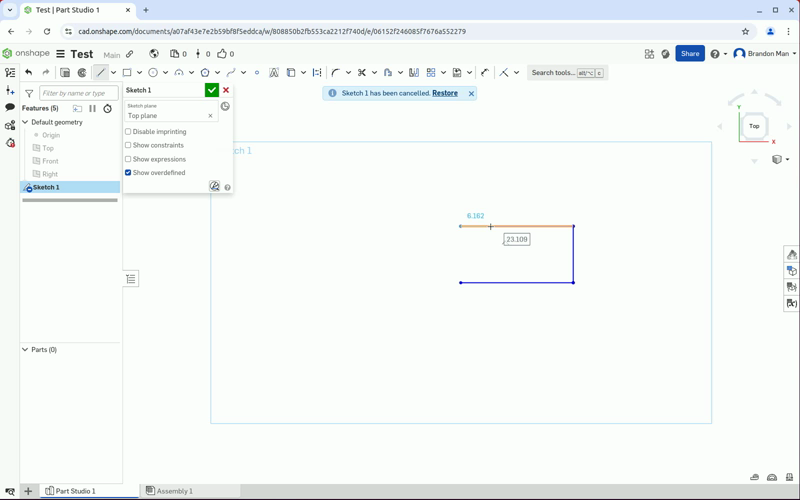
mouse_move(460, 282)
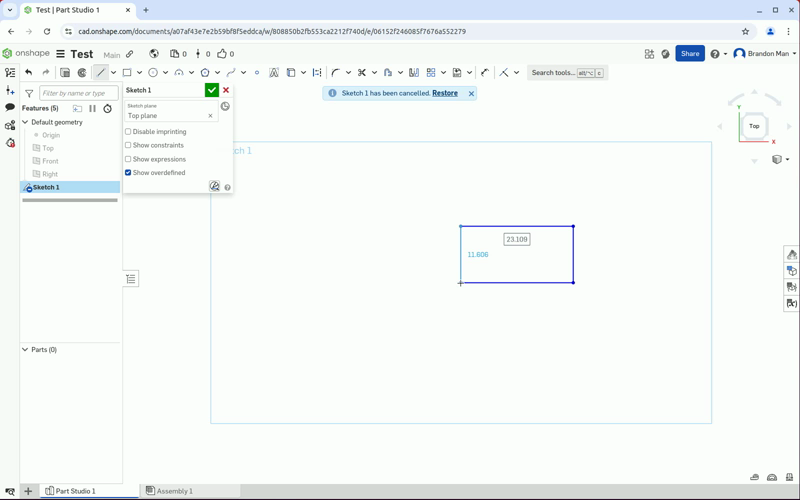
key_up(shift)
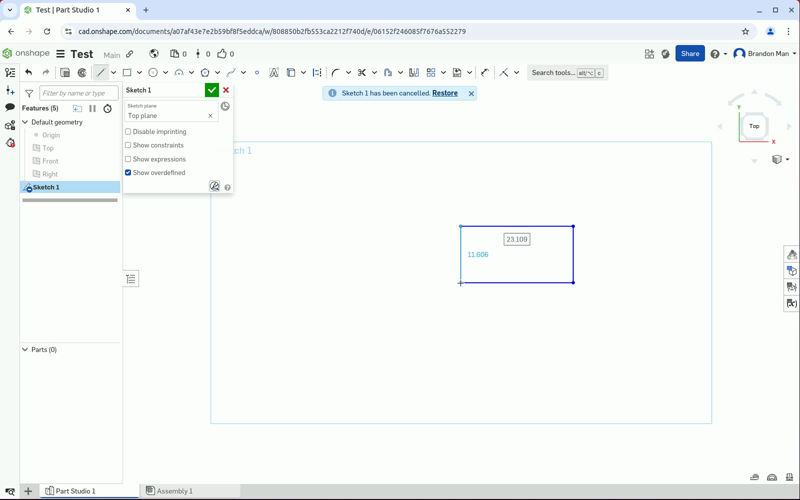
click(460, 282)
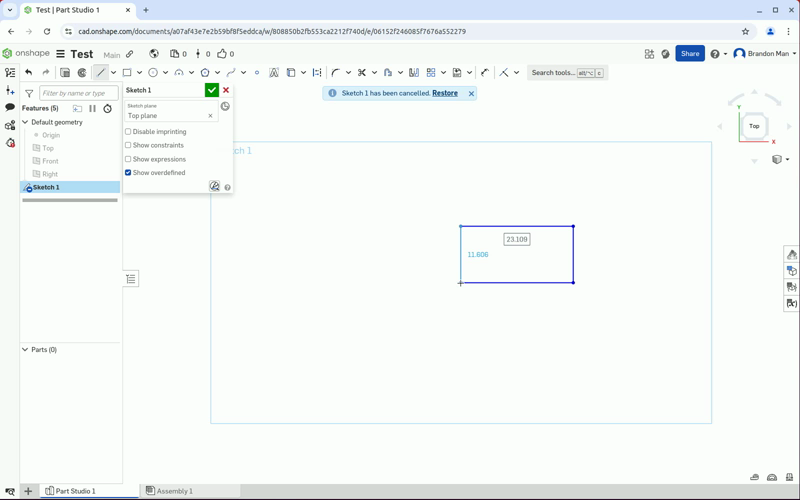
key(esc)
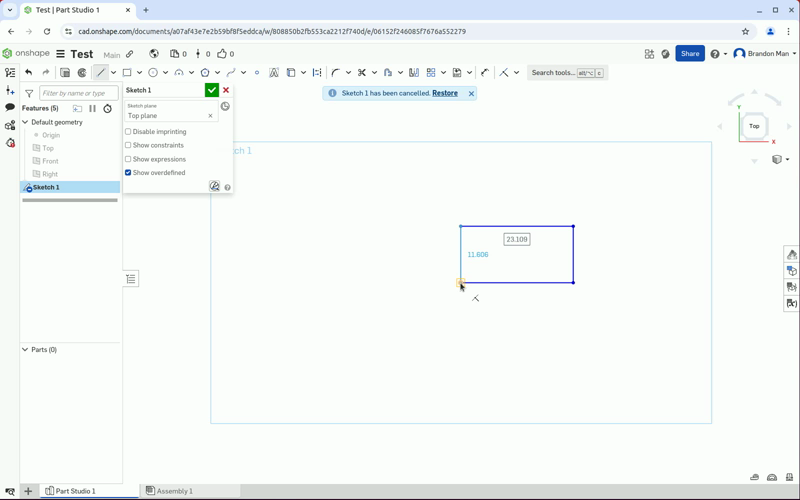
mouse_move(529, 273)
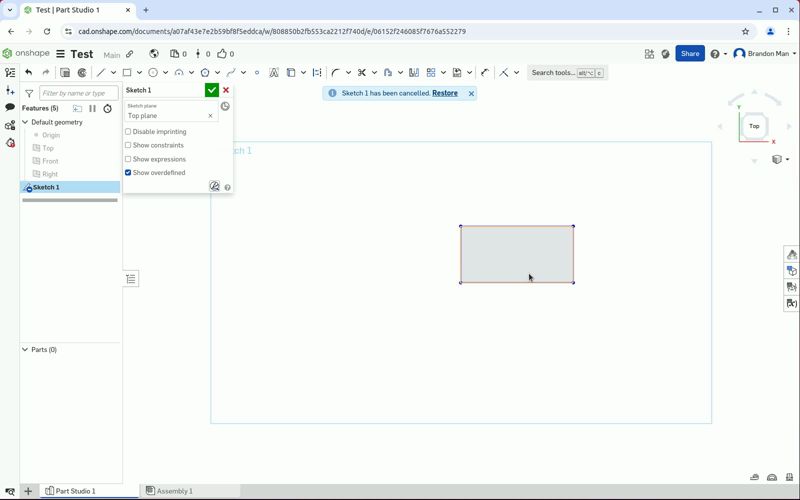
click(529, 273)
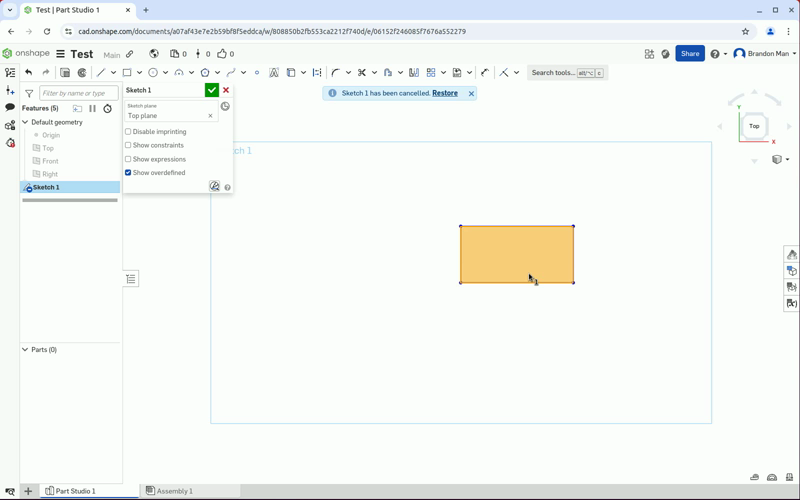
mouse_move(73, 352)
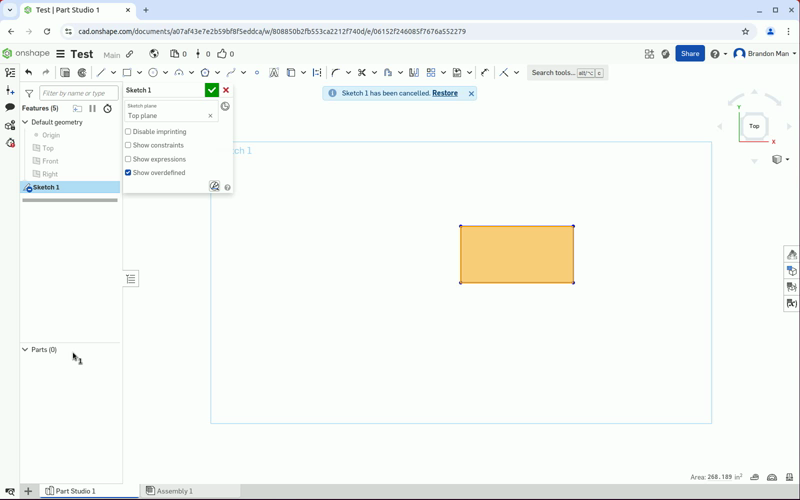
key(shift+y)
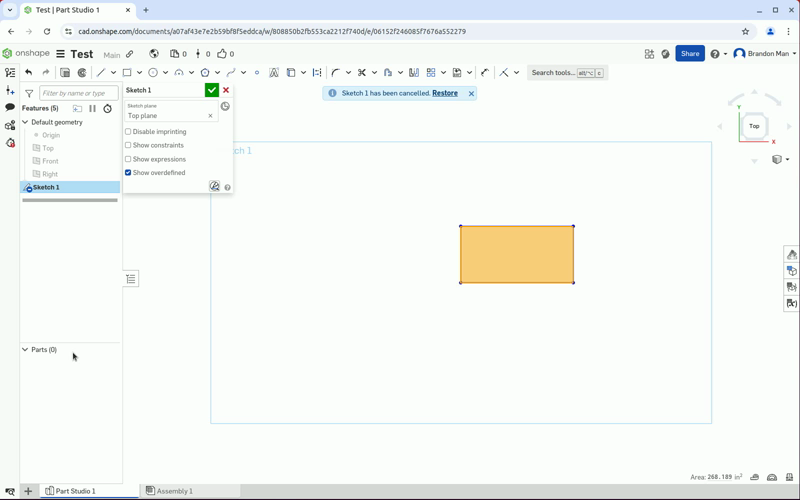
key(shift+e)
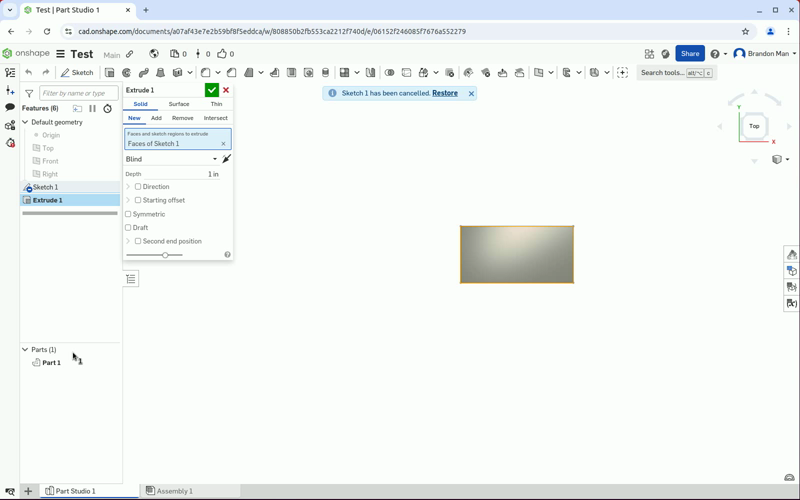
mouse_move(143, 106)
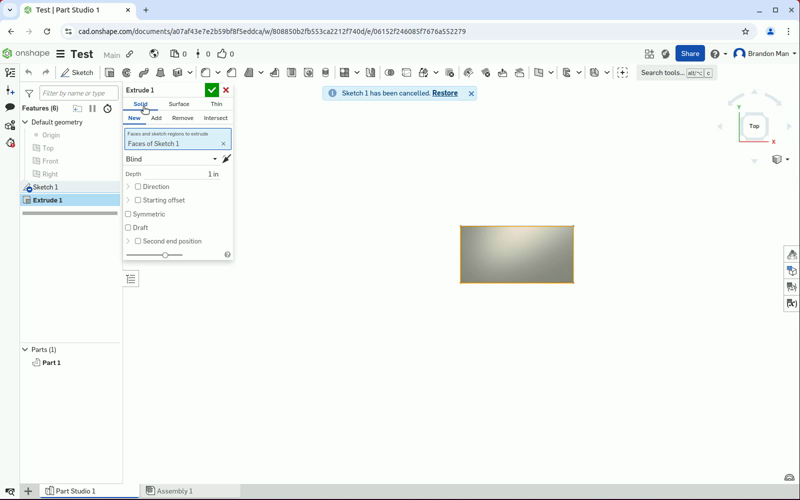
click(143, 106)
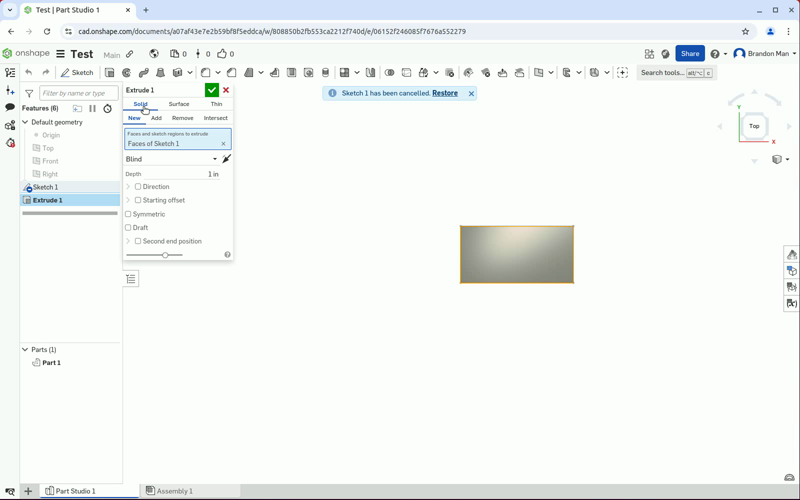
mouse_move(137, 120)
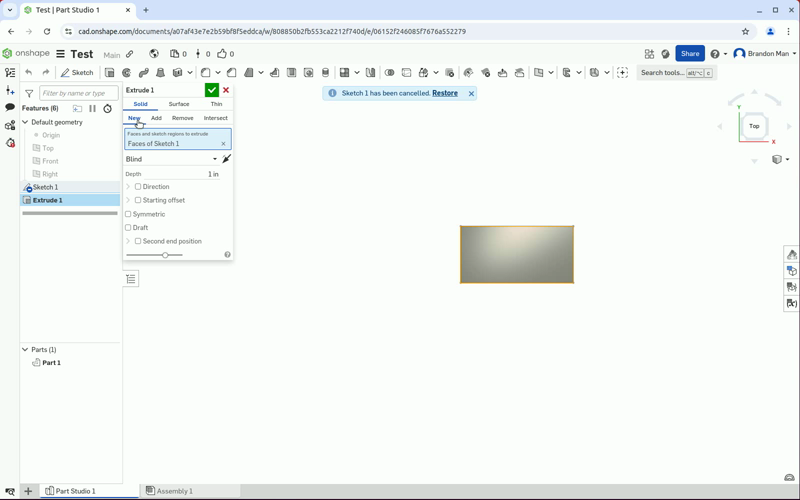
click(137, 120)
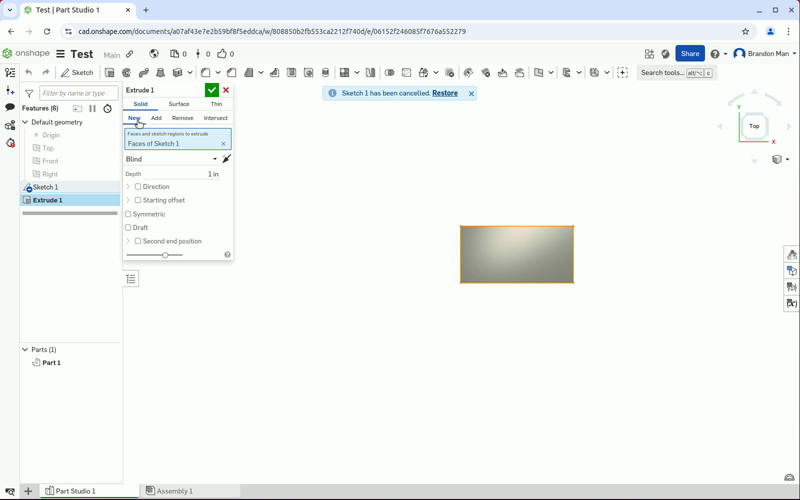
key(tab, 4)
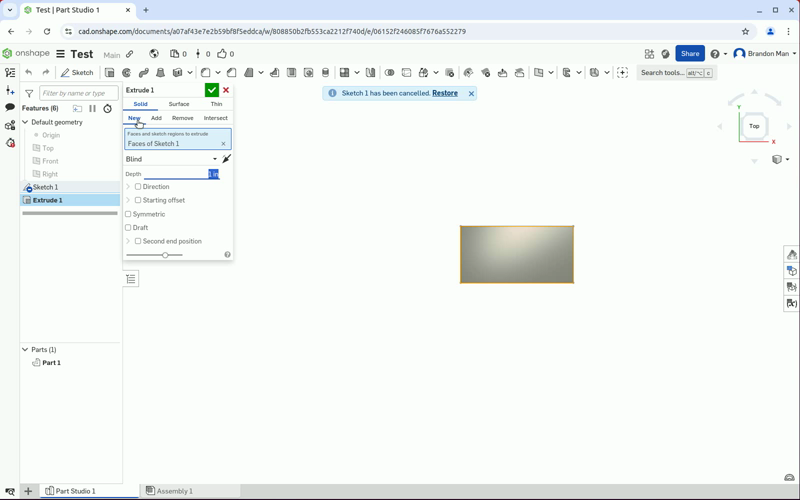
text(23.108)
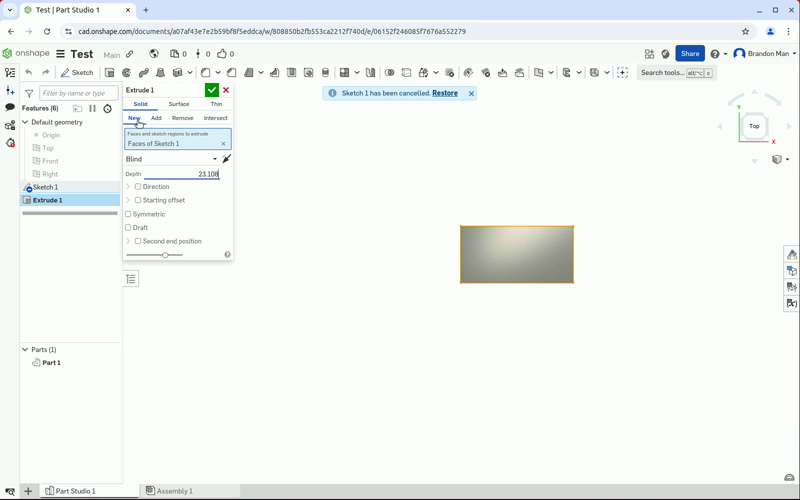
key(enter)
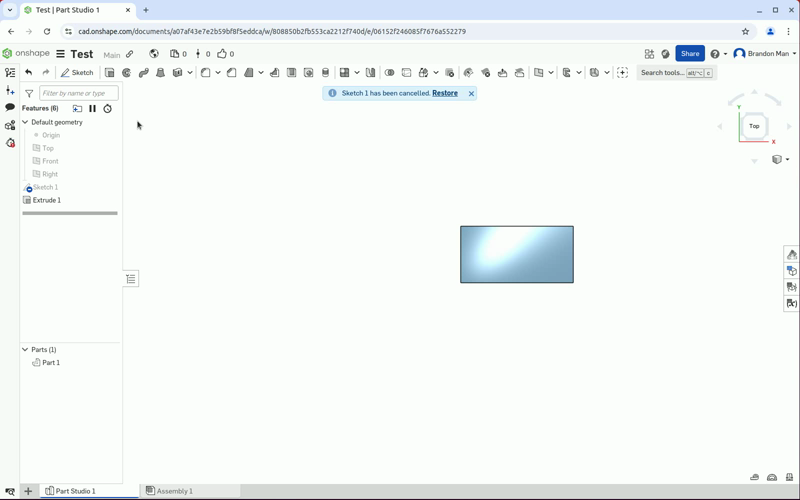
key(shift+h)
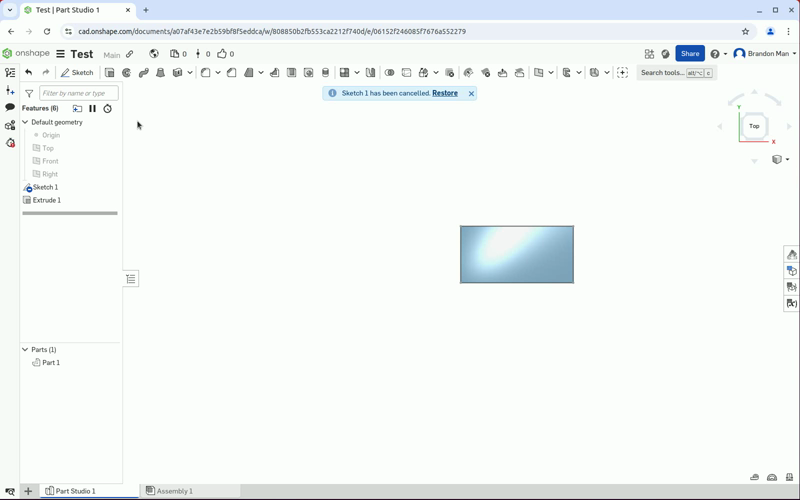
key(shift+h)
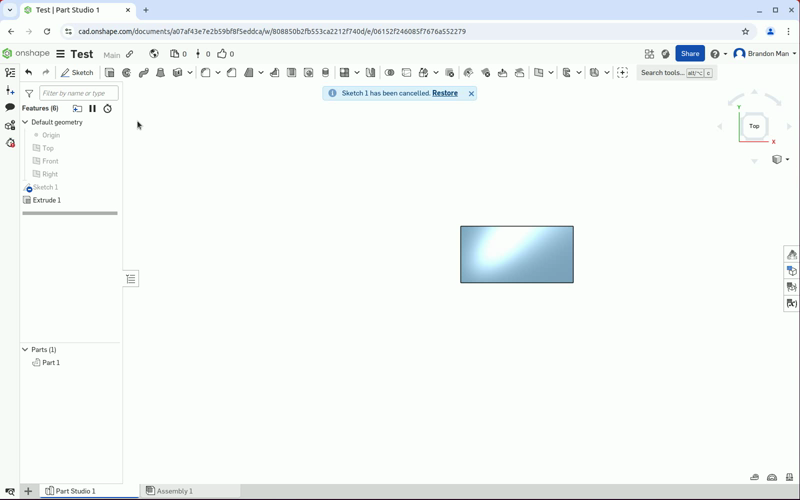
mouse_move(73, 189)
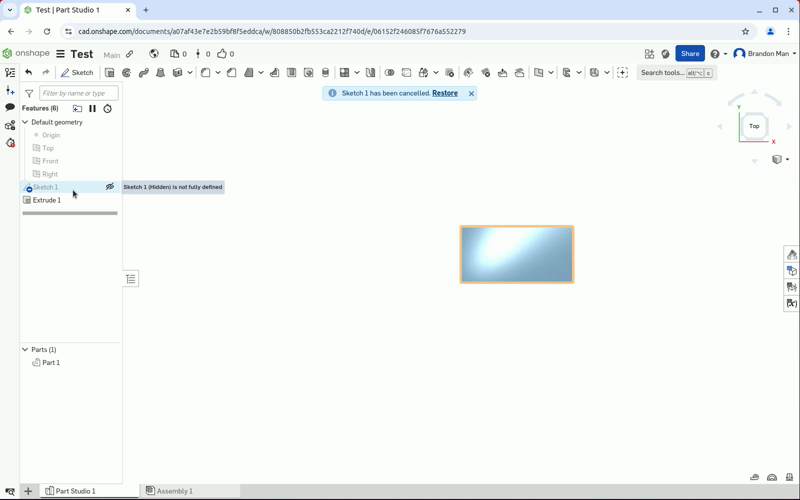
click(73, 189)
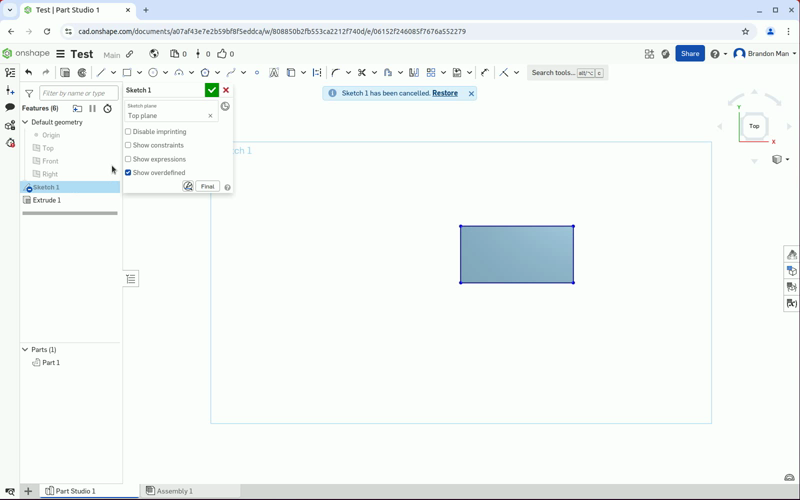
mouse_move(229, 92)
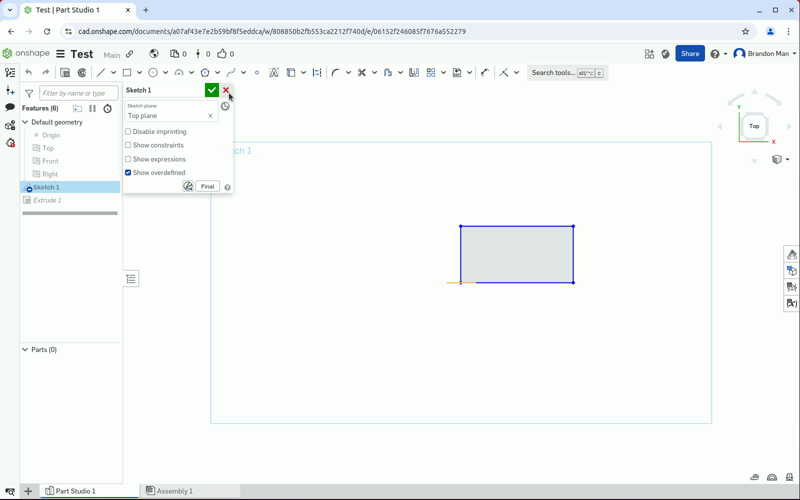
click(229, 92)
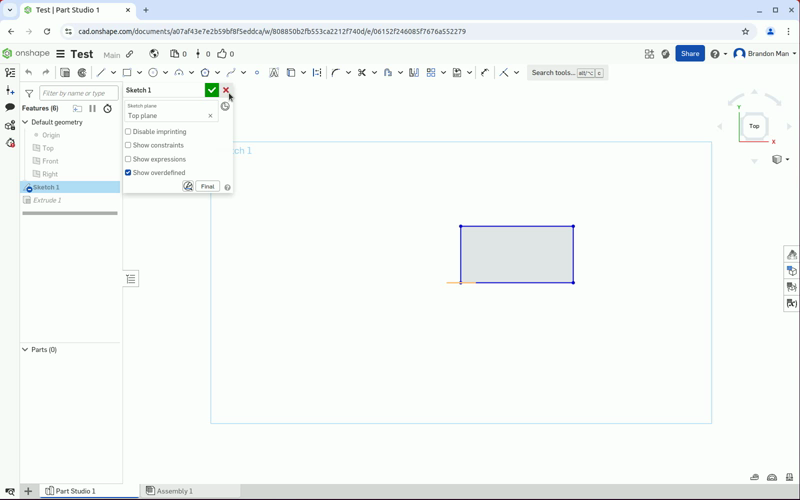
key(shift+s)
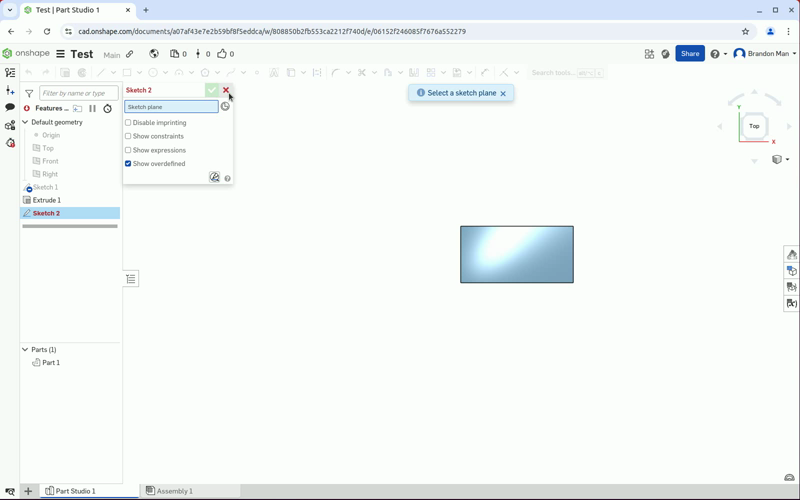
mouse_move(73, 150)
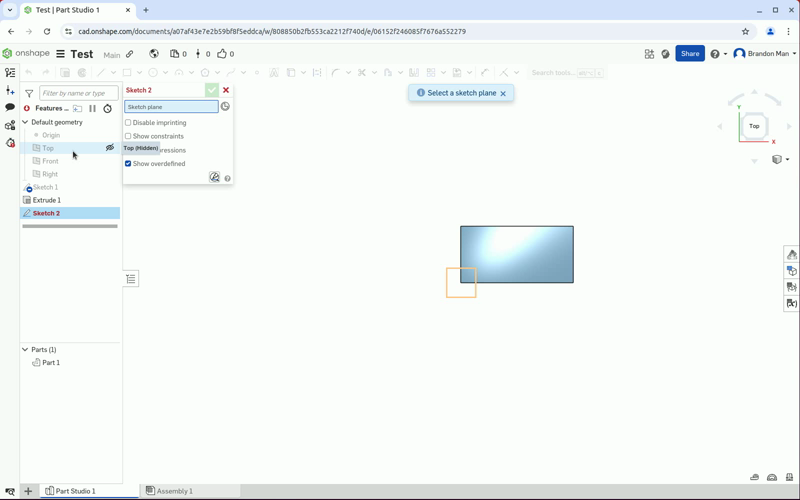
click(73, 150)
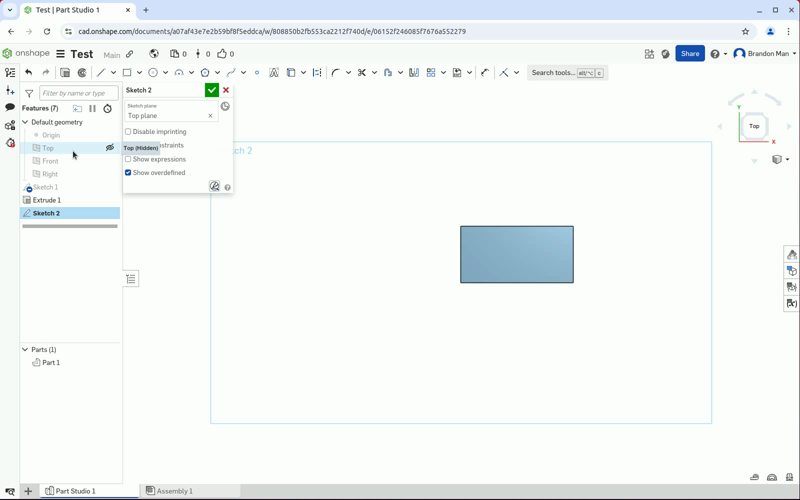
mouse_move(73, 352)
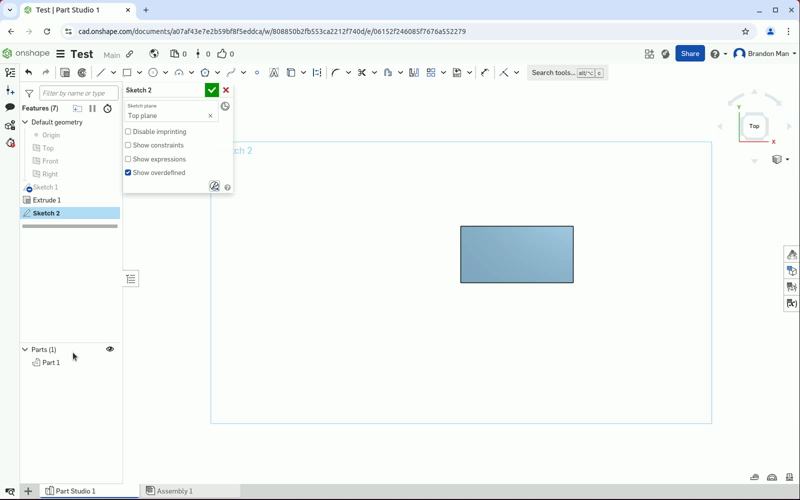
key(y)
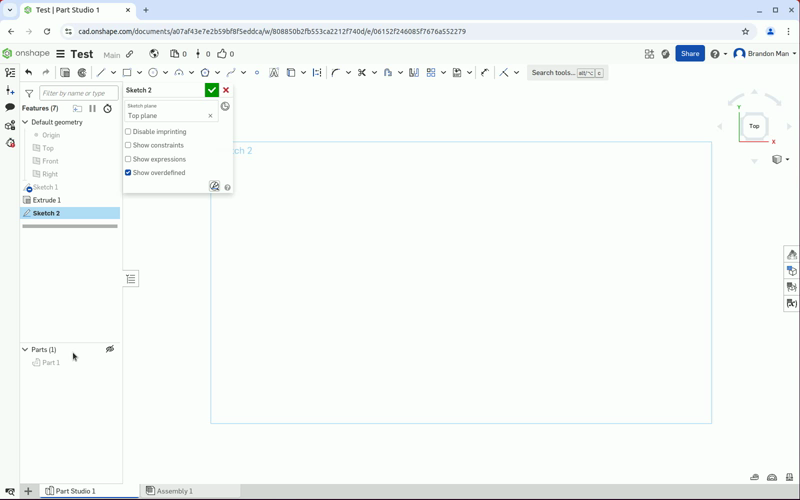
key(l)
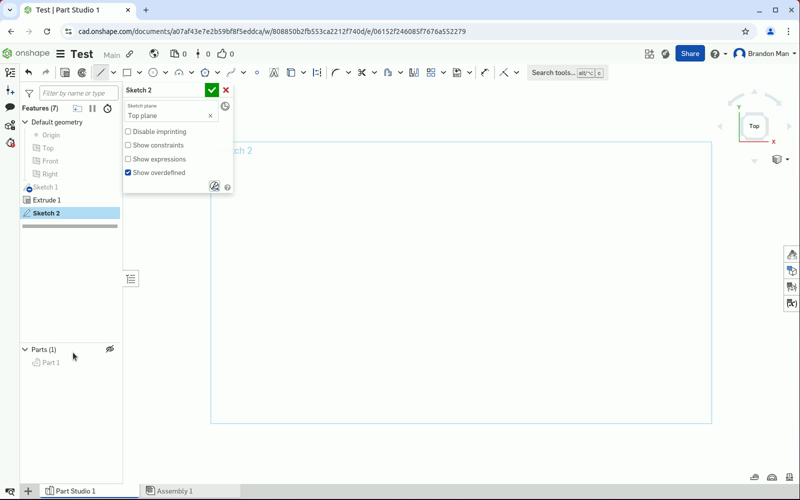
key_down(shift)
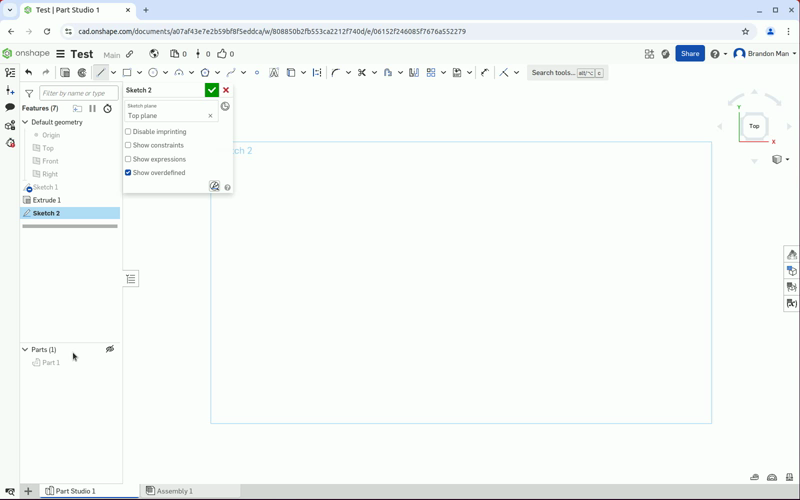
mouse_move(460, 226)
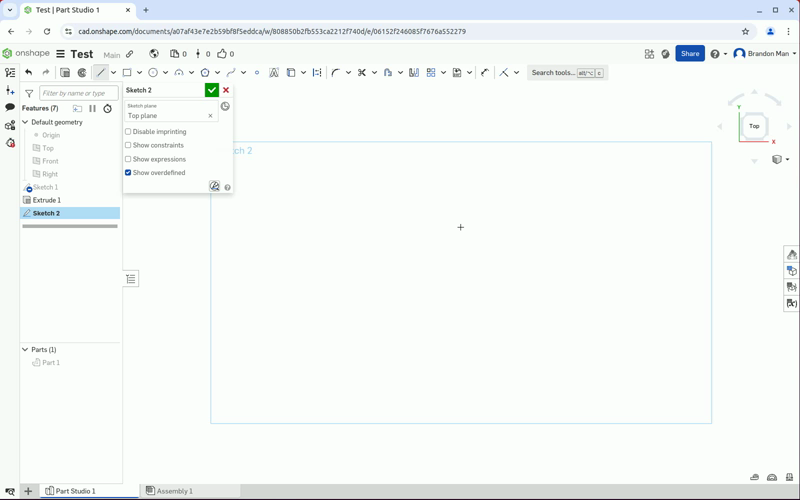
click(460, 226)
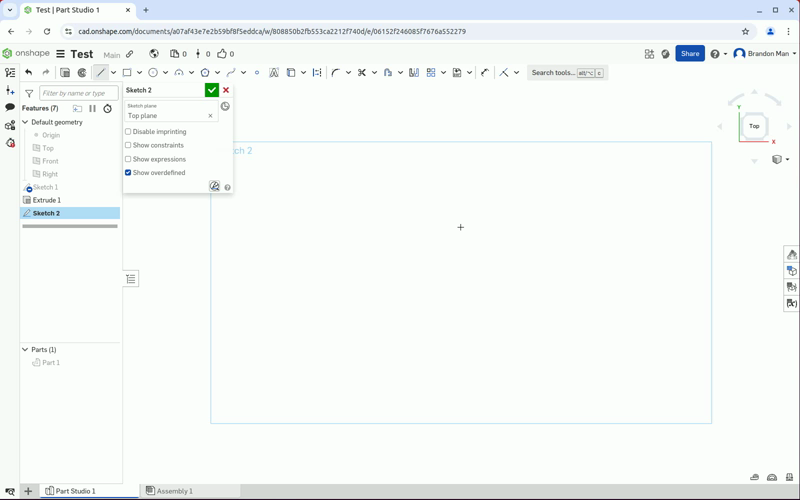
key_up(shift)
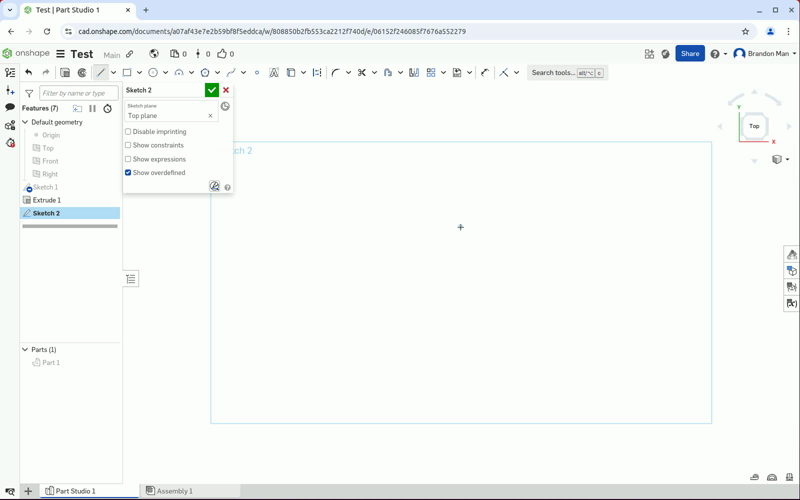
key_down(shift)
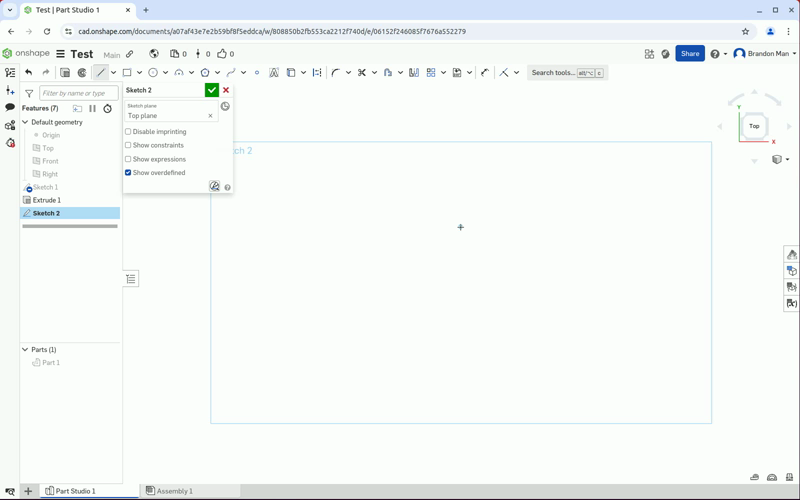
mouse_move(573, 226)
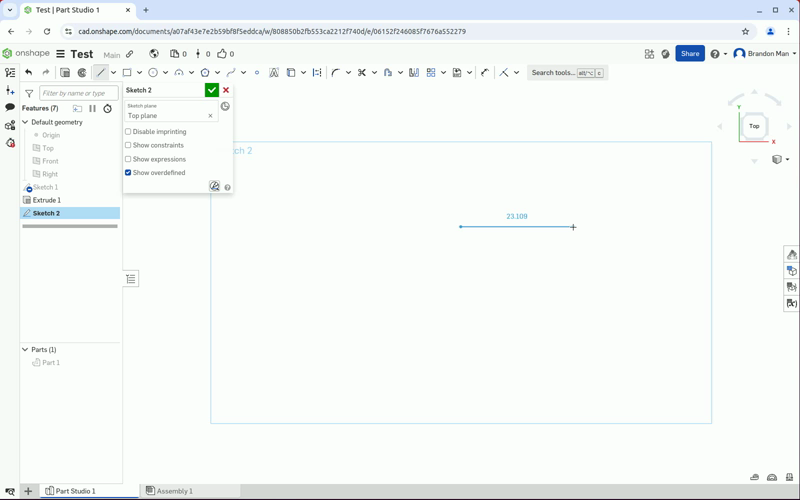
click(573, 226)
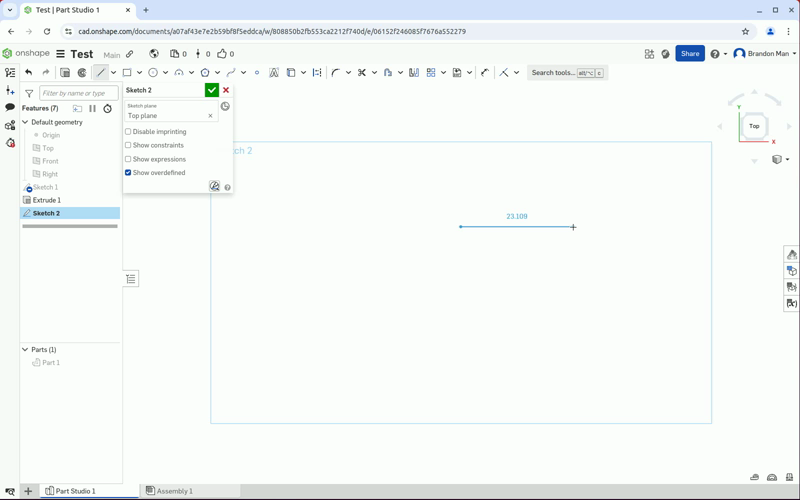
key_up(shift)
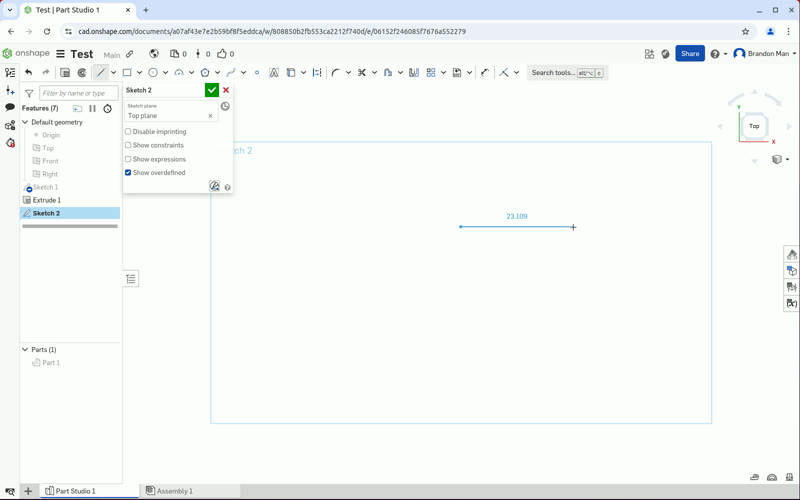
key_down(shift)
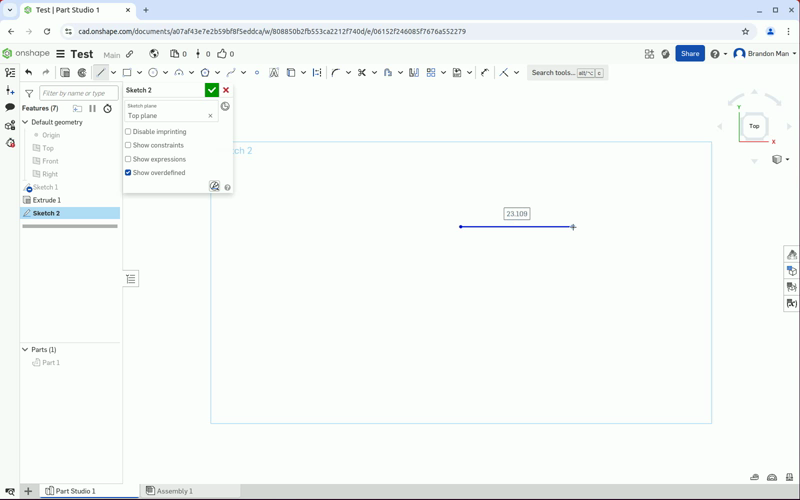
mouse_move(589, 226)
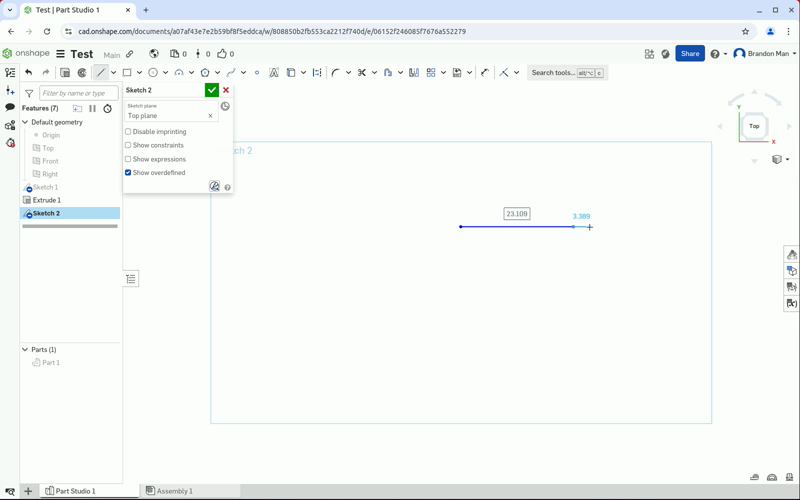
mouse_move(573, 169)
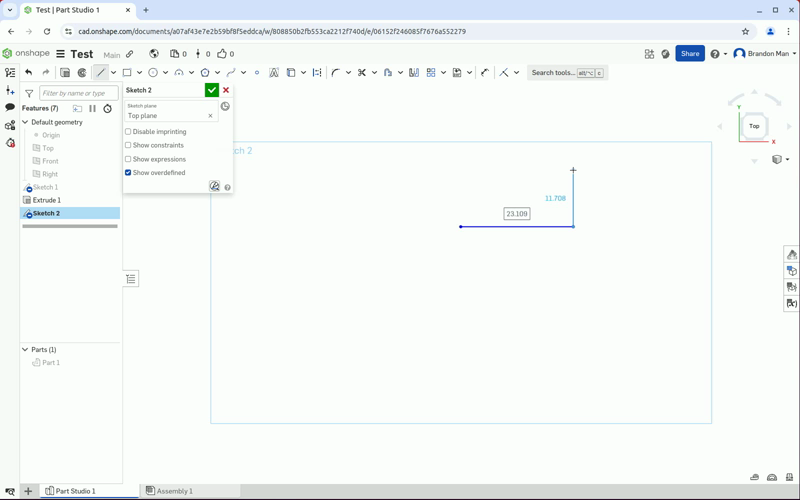
click(573, 169)
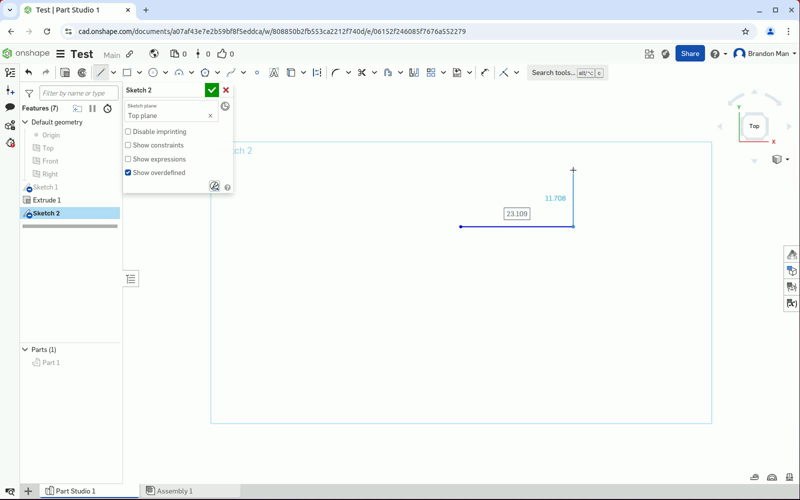
key_up(shift)
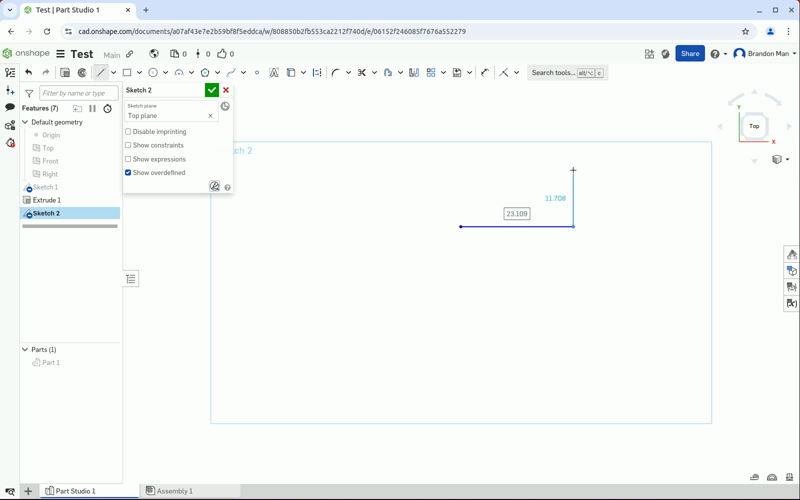
key_down(shift)
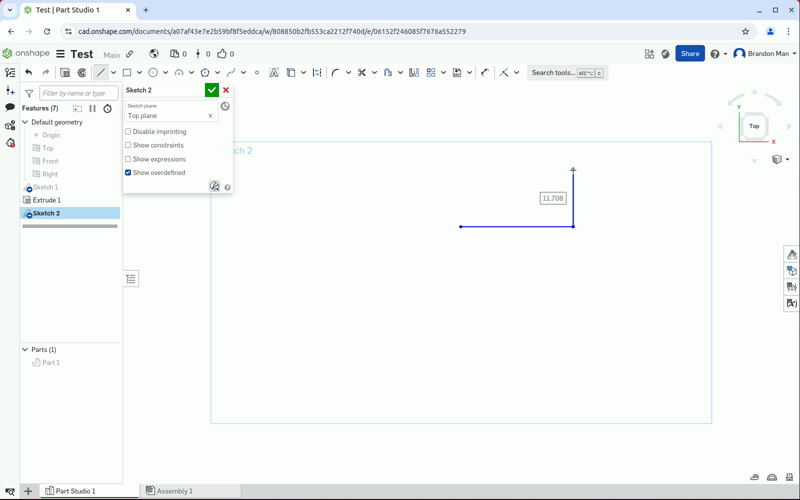
mouse_move(460, 169)
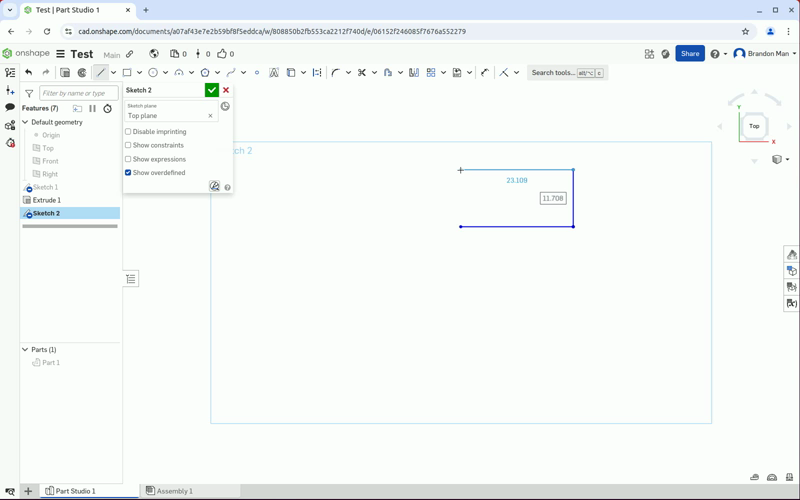
click(460, 169)
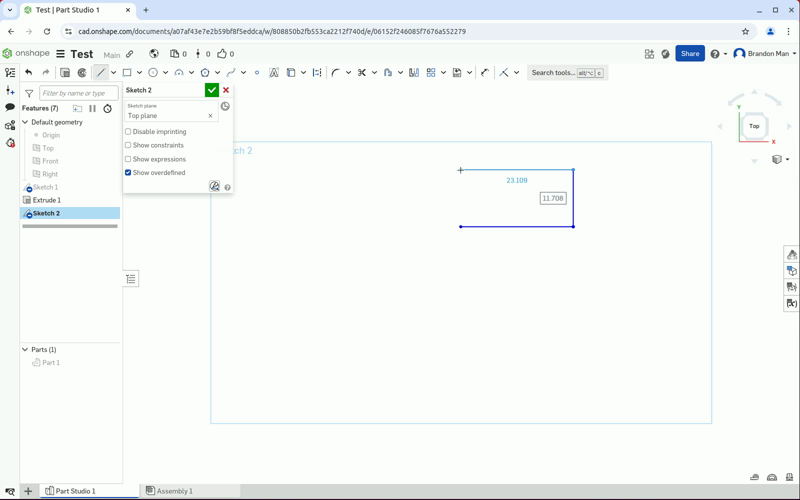
key_up(shift)
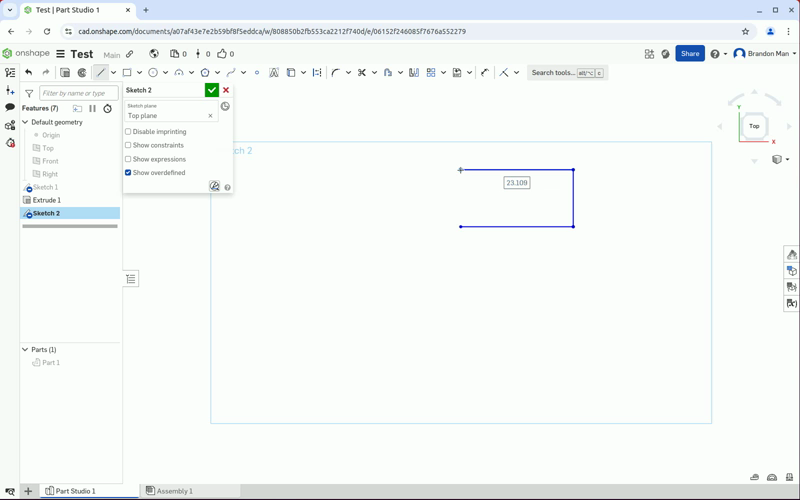
mouse_move(490, 169)
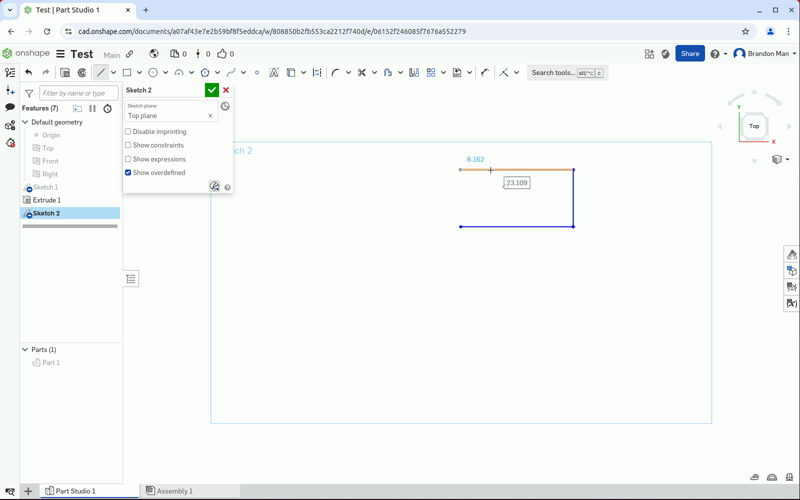
key_down(shift)
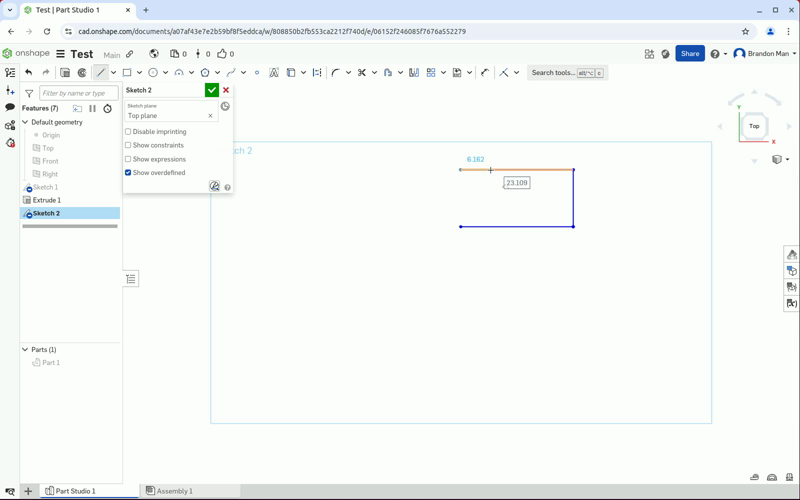
mouse_move(460, 226)
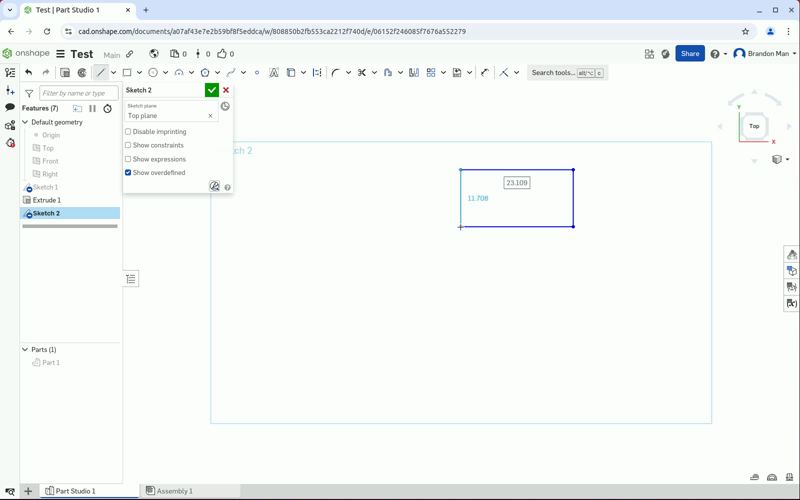
key_up(shift)
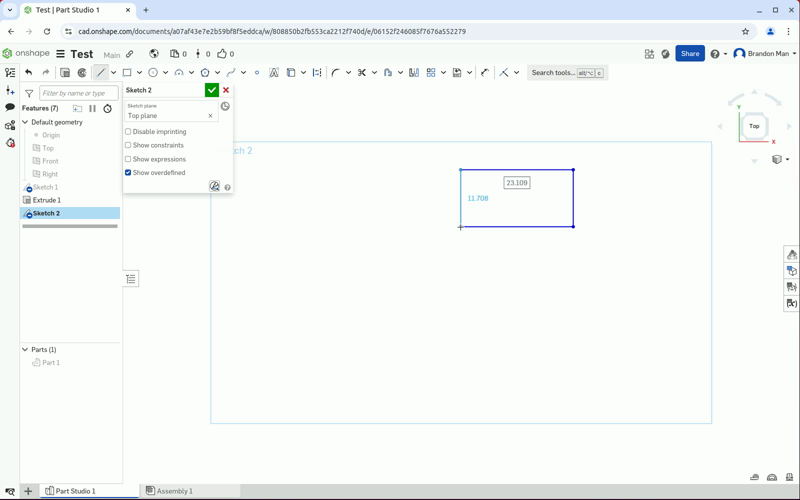
click(460, 226)
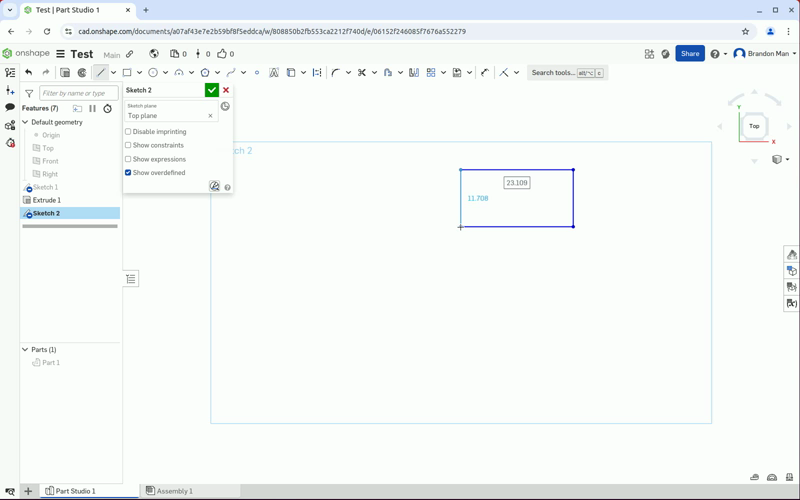
key(esc)
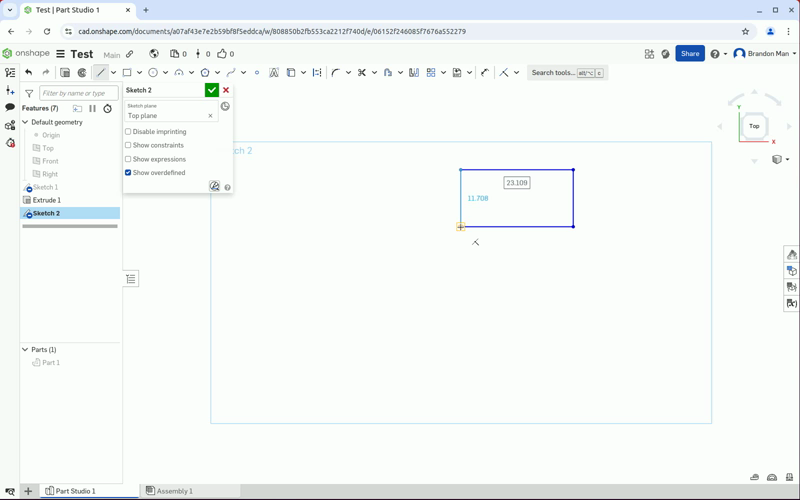
mouse_move(506, 190)
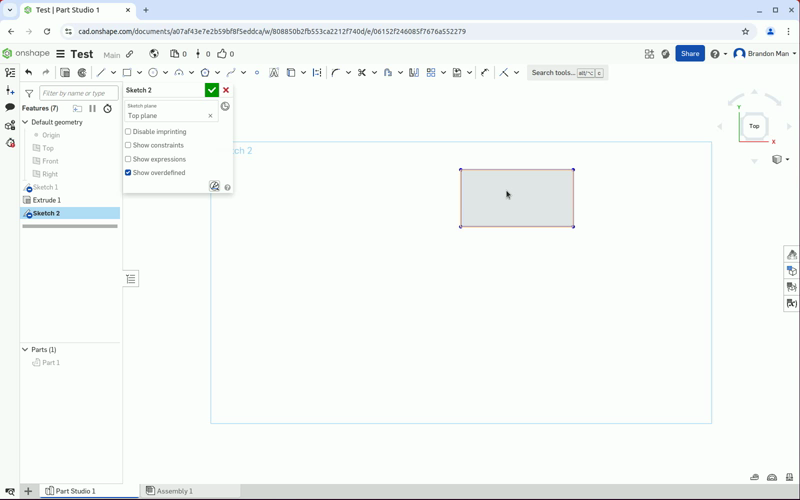
click(506, 190)
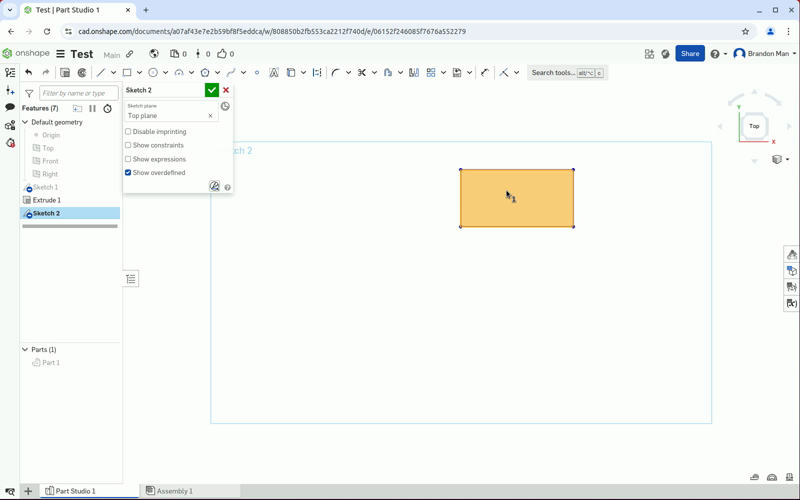
mouse_move(73, 352)
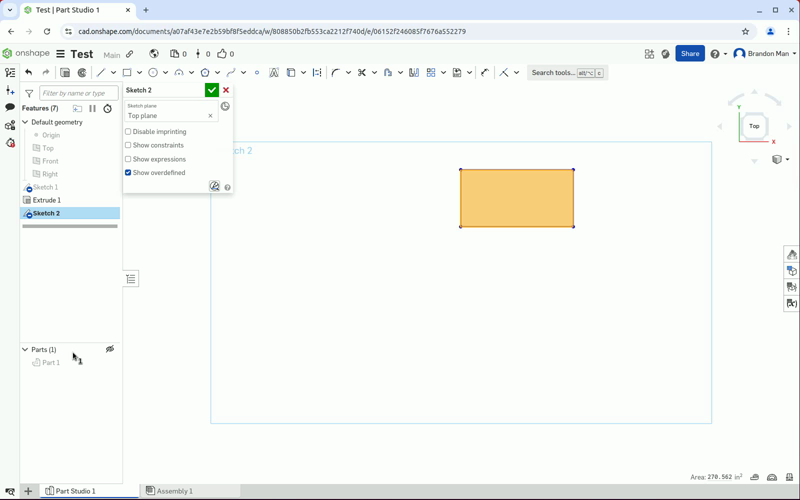
key(shift+y)
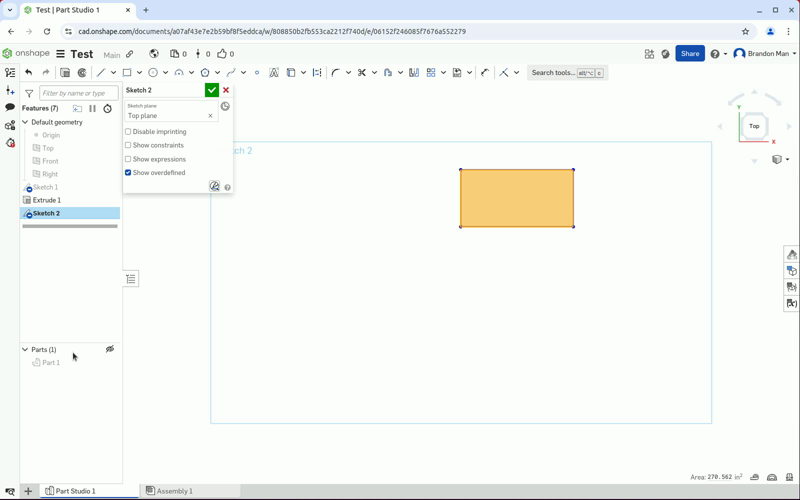
key(shift+e)
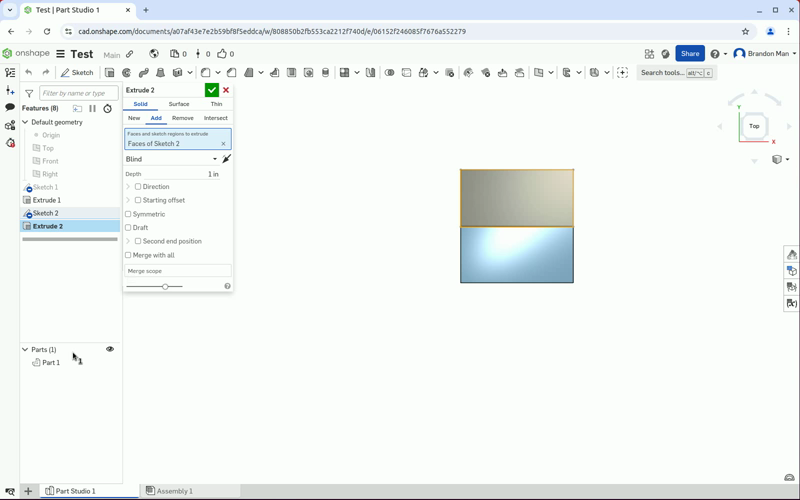
mouse_move(143, 106)
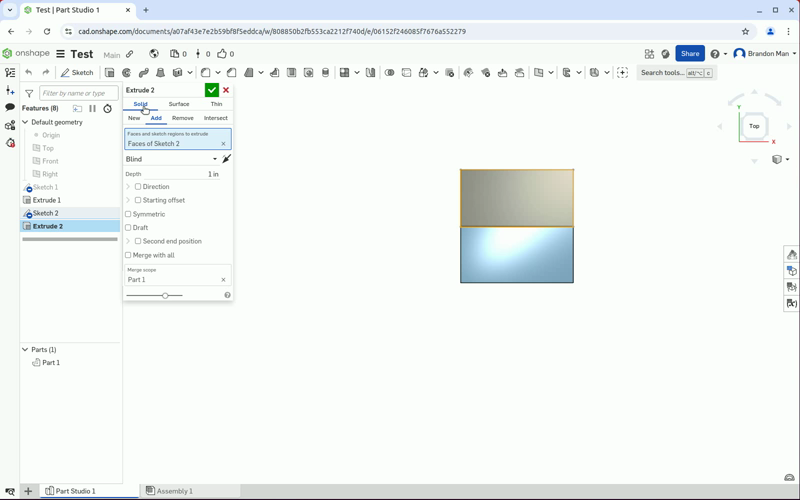
click(143, 106)
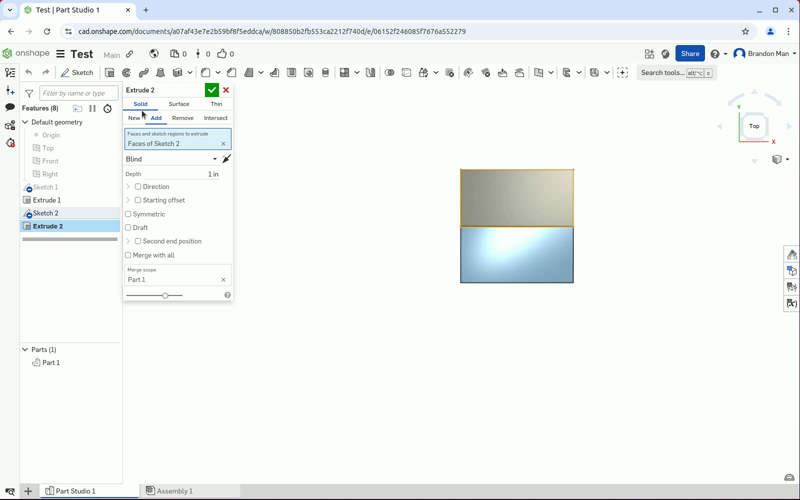
mouse_move(137, 120)
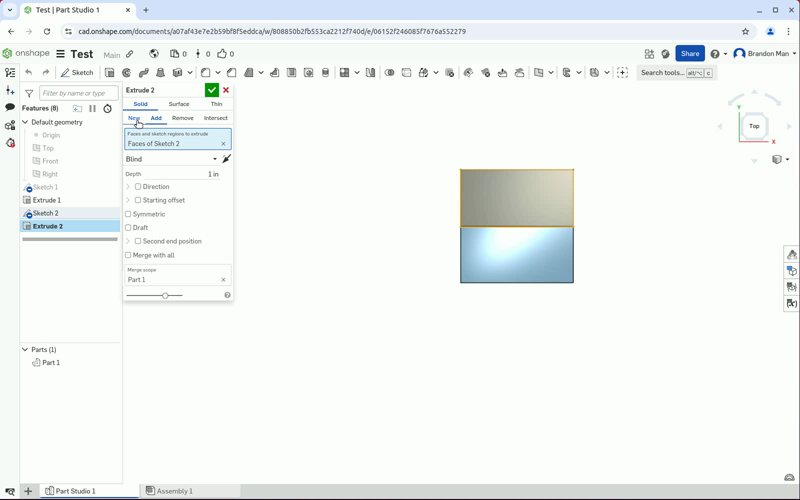
click(137, 120)
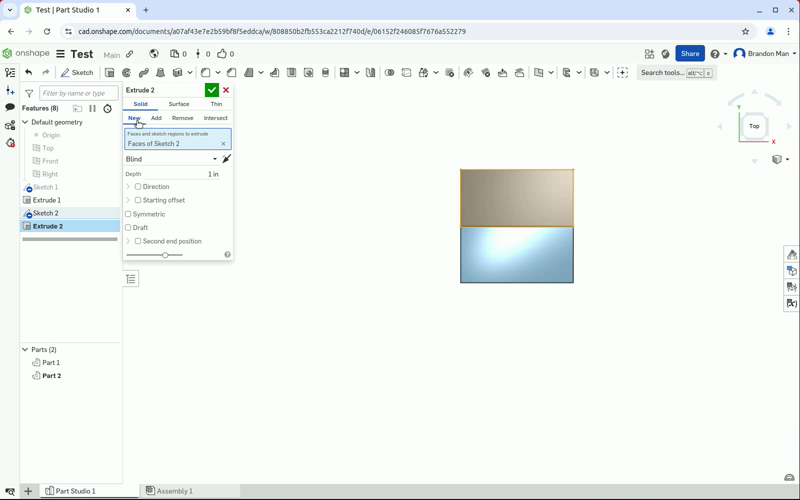
key(tab, 4)
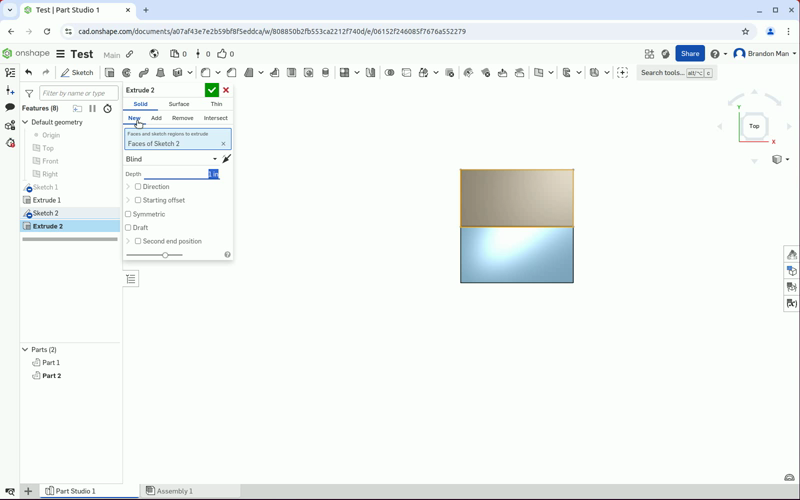
text(23.108)
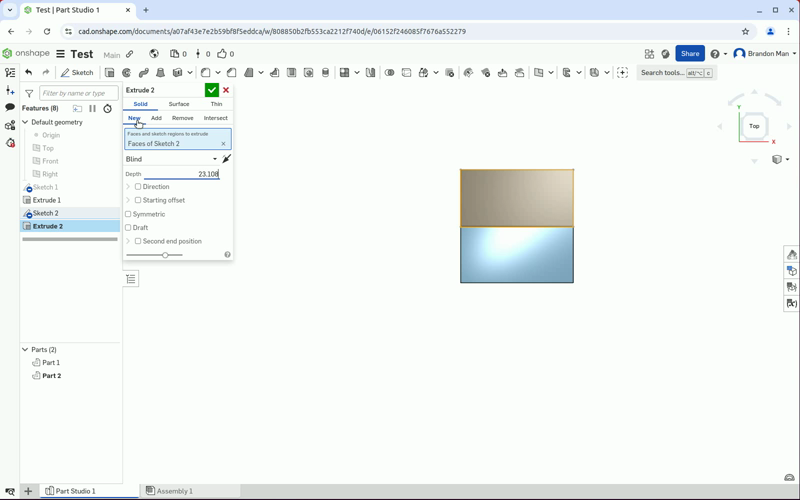
key(enter)
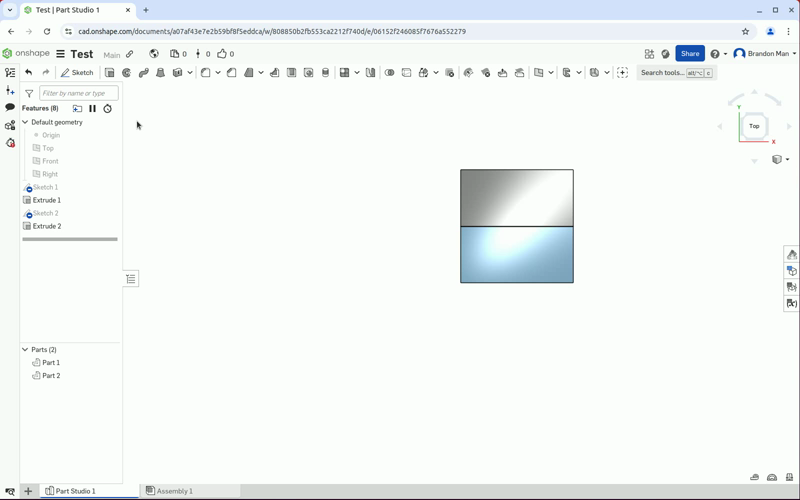
key(shift+h)
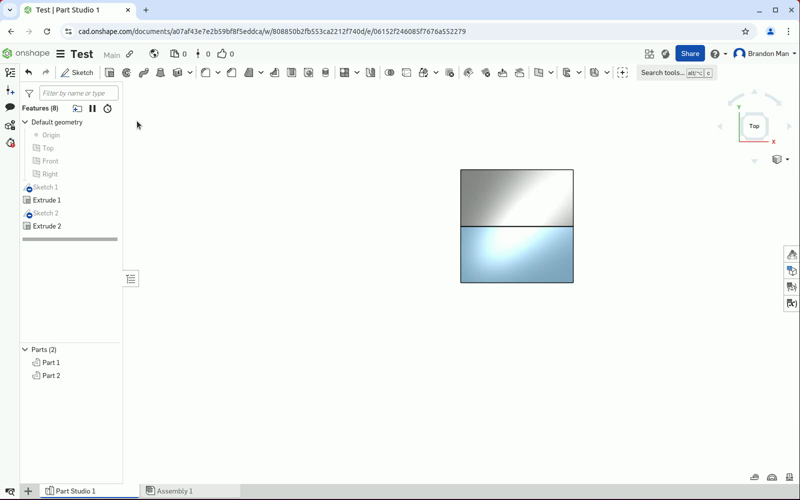
key(shift+h)
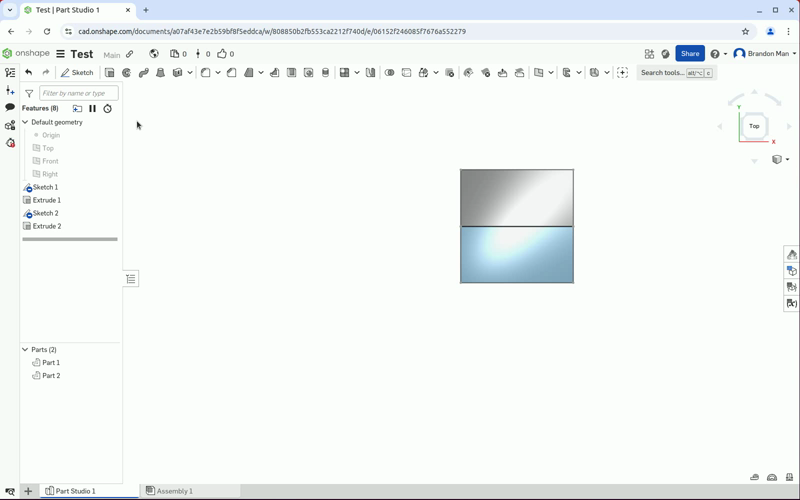
key(shift+7)
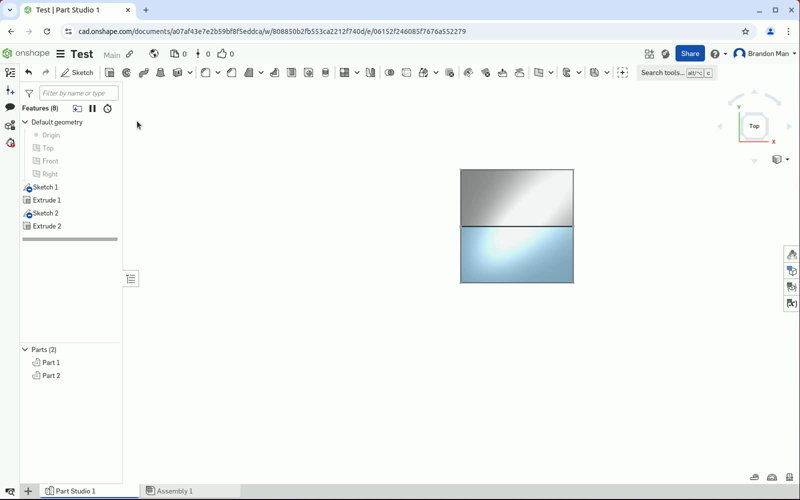
key(up, 3)
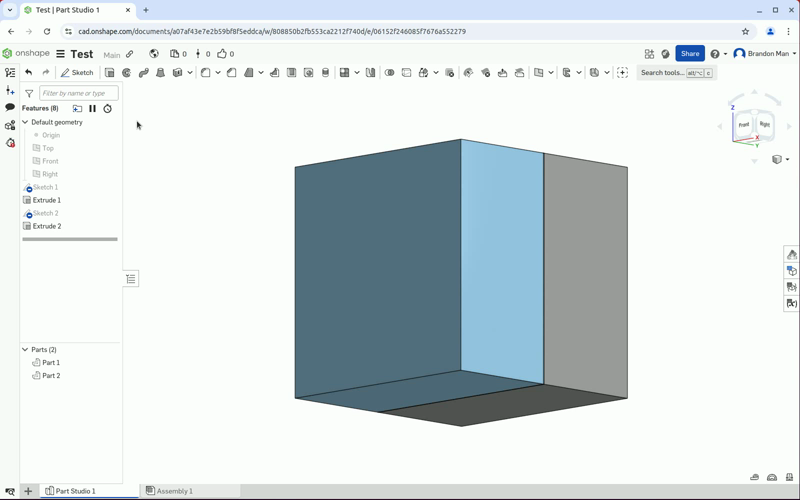
key(left, 3)
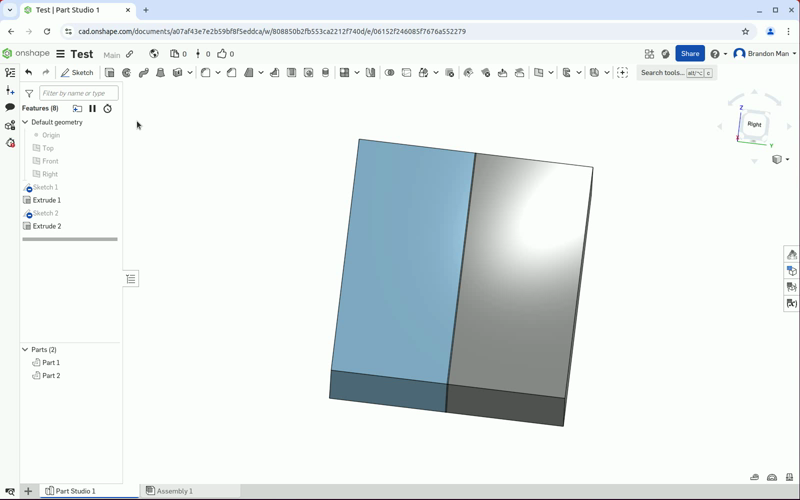
key(right, 3)
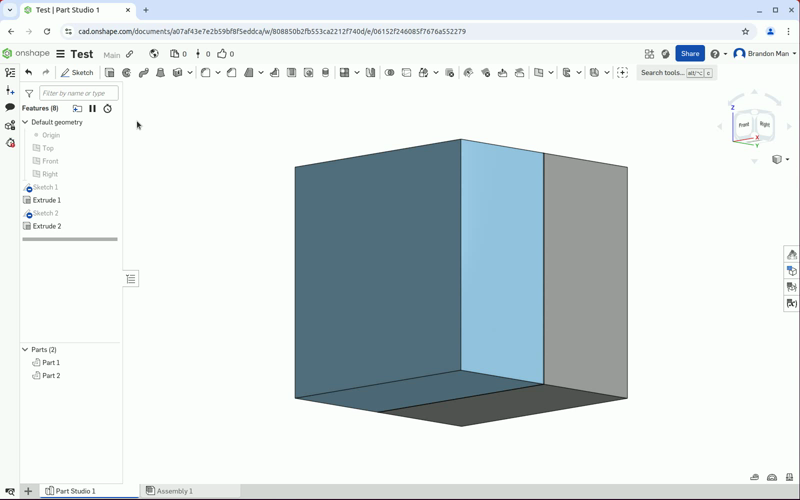
key(down, 3)
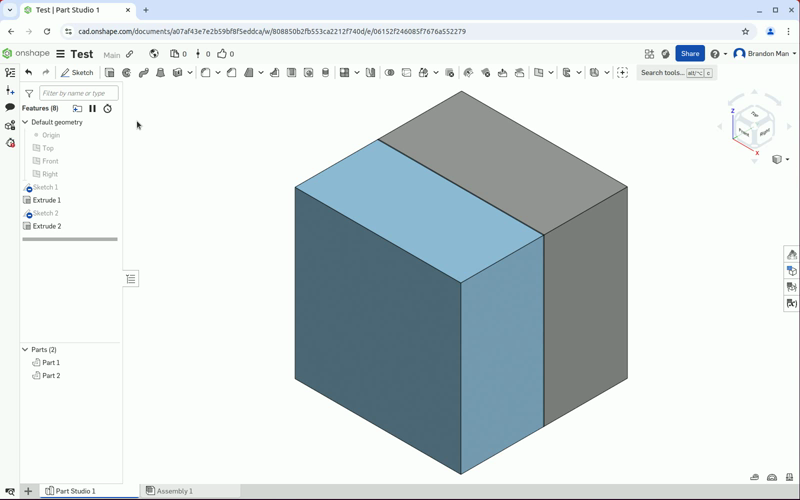
mouse_move(73, 189)
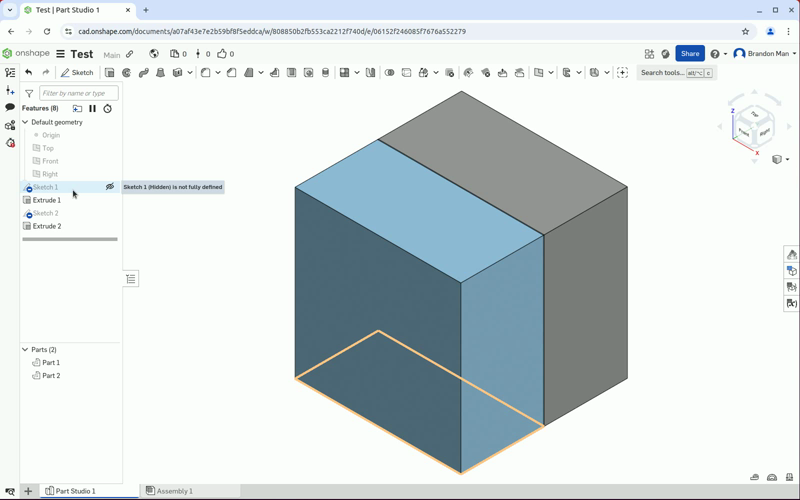
click(73, 189)